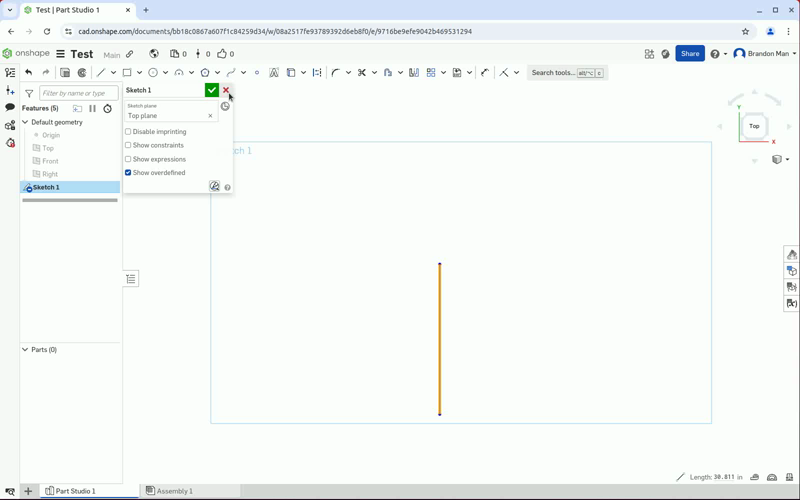
key(shift+h)
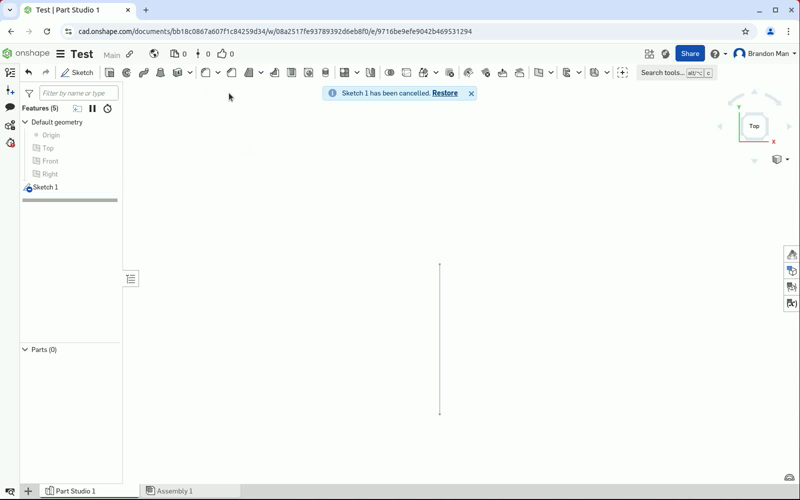
key(shift+s)
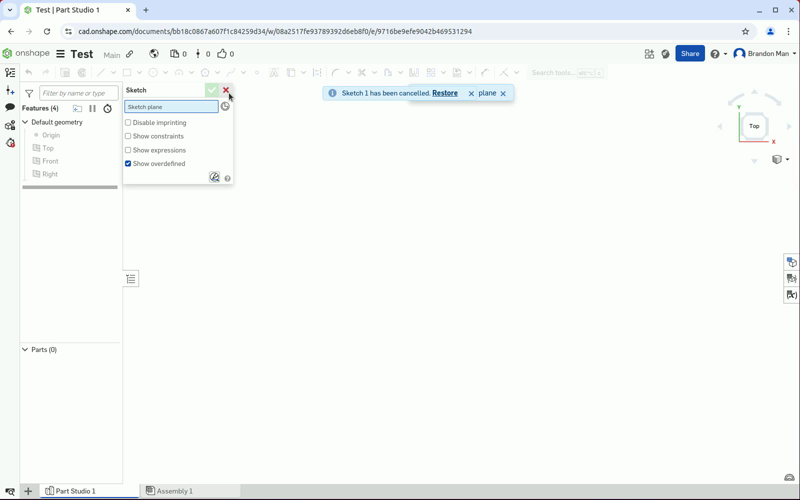
mouse_move(73, 150)
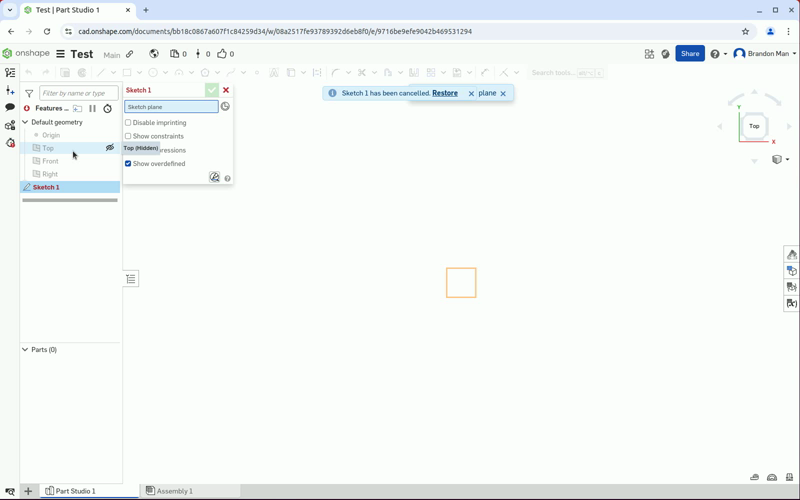
click(73, 150)
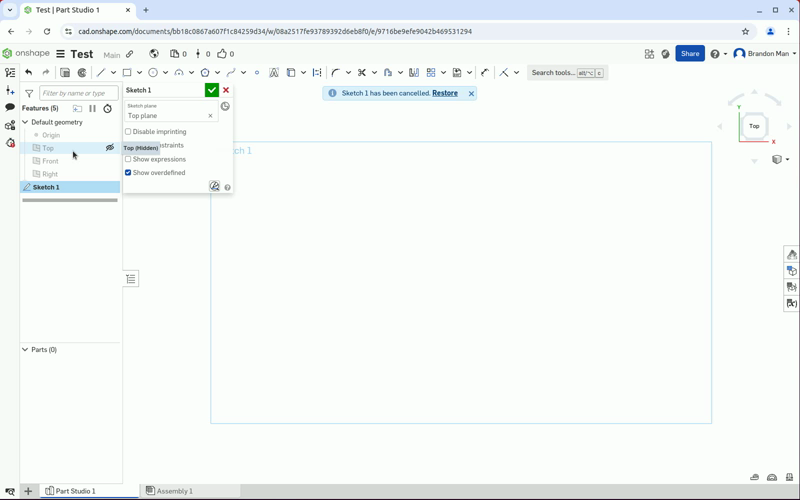
mouse_move(73, 352)
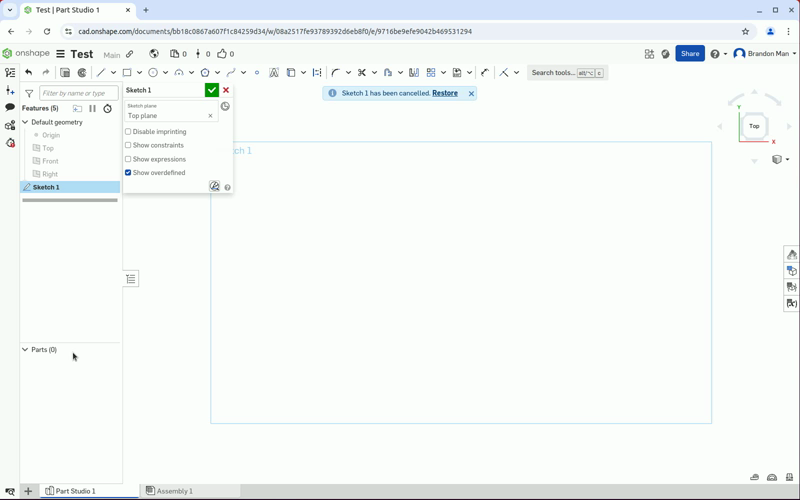
key(y)
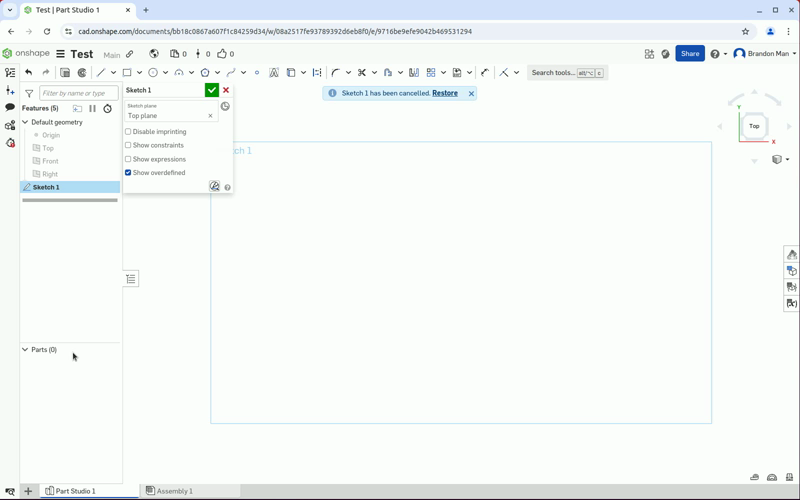
key(l)
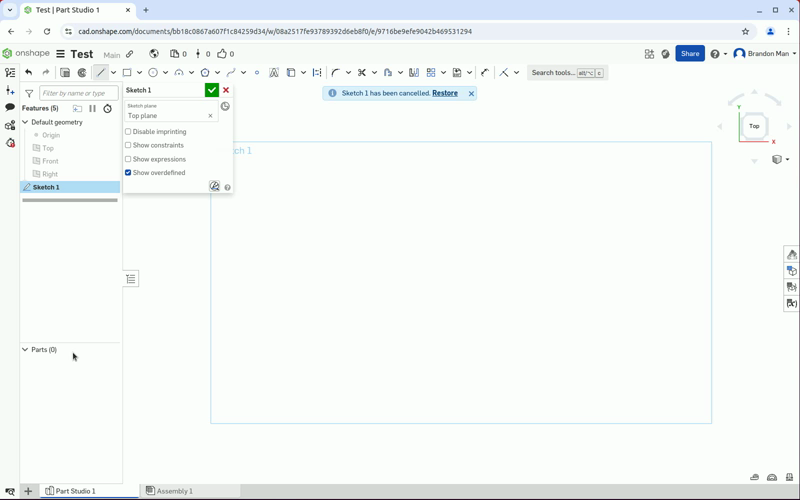
key_down(shift)
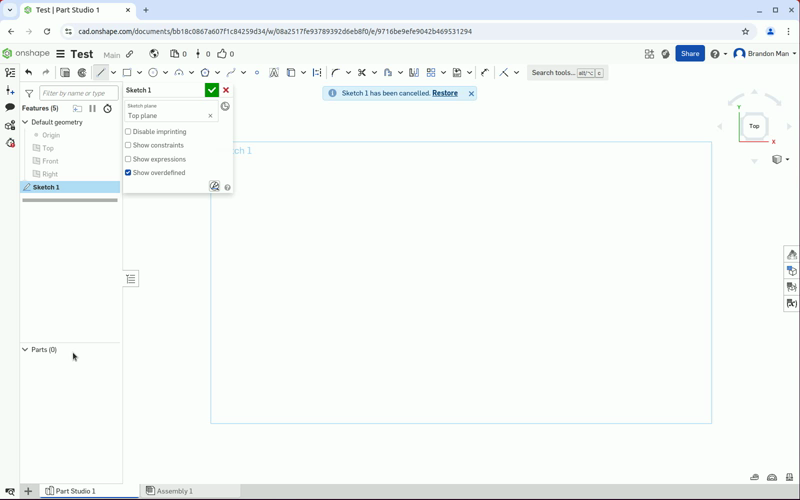
mouse_move(348, 234)
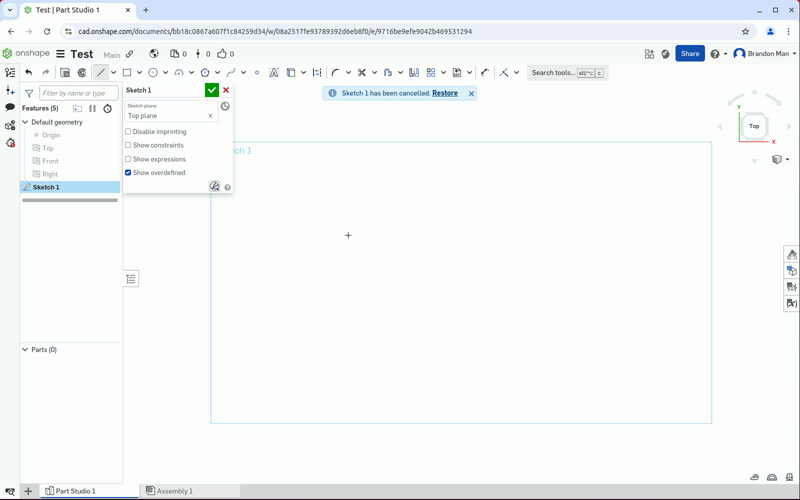
click(348, 234)
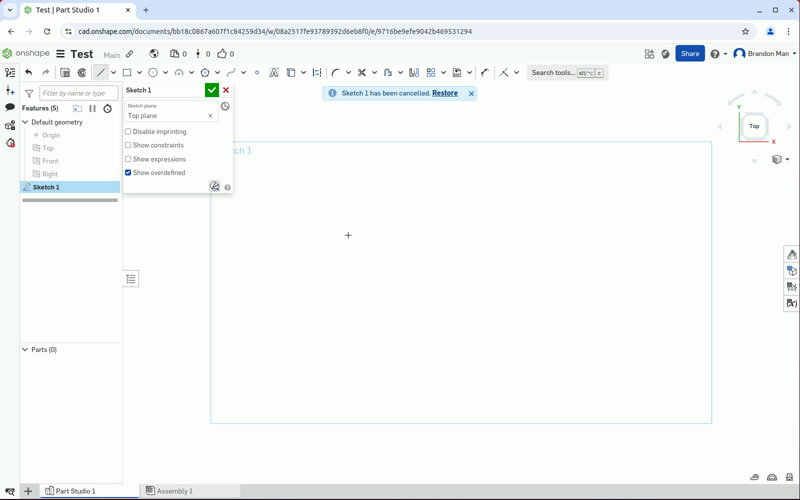
key_up(shift)
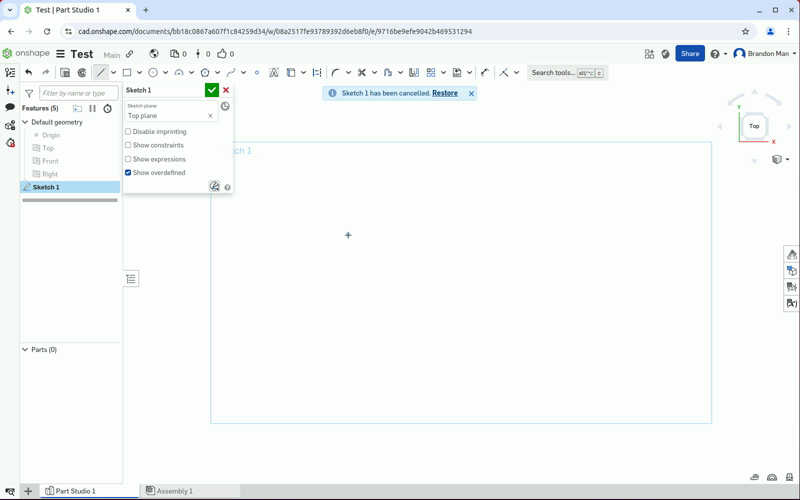
key_down(shift)
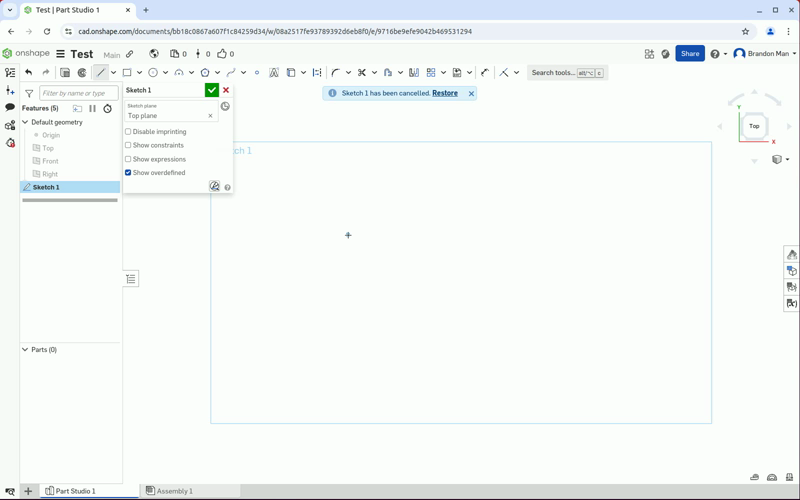
mouse_move(409, 234)
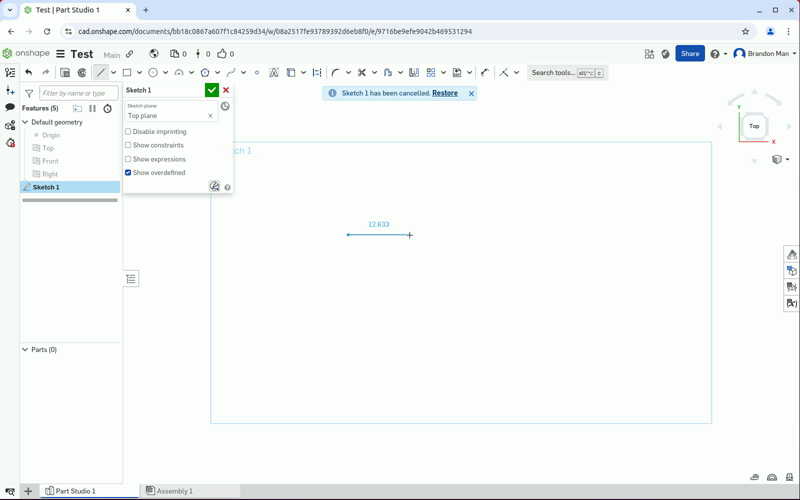
click(409, 234)
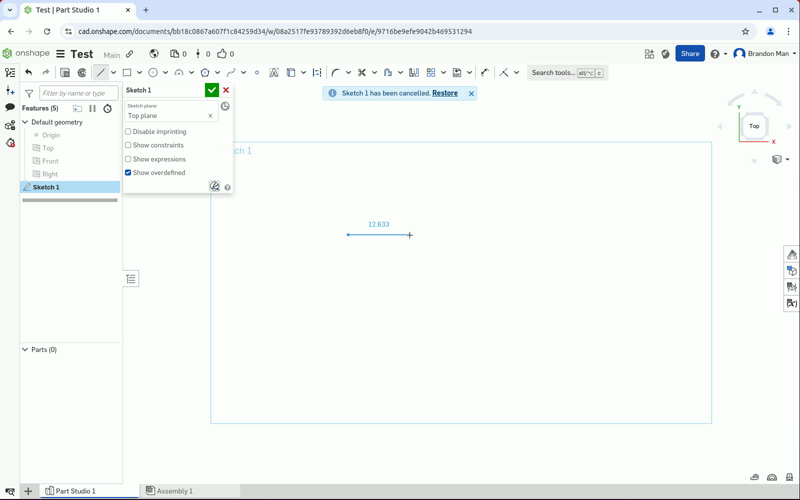
key_up(shift)
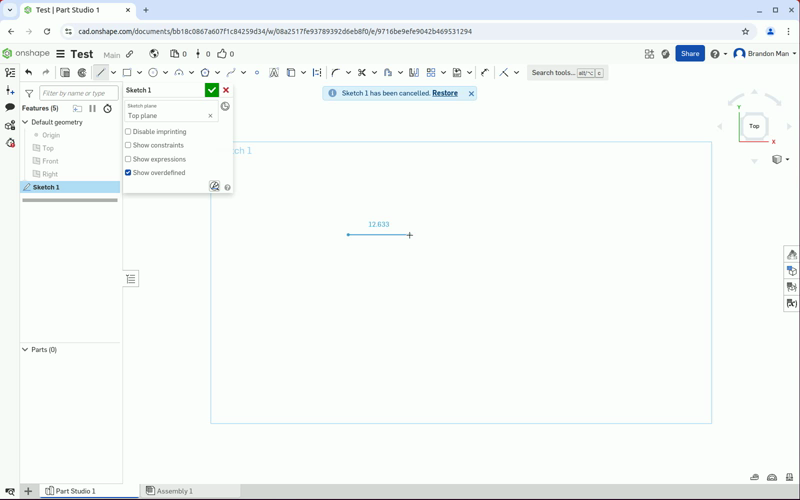
key_down(shift)
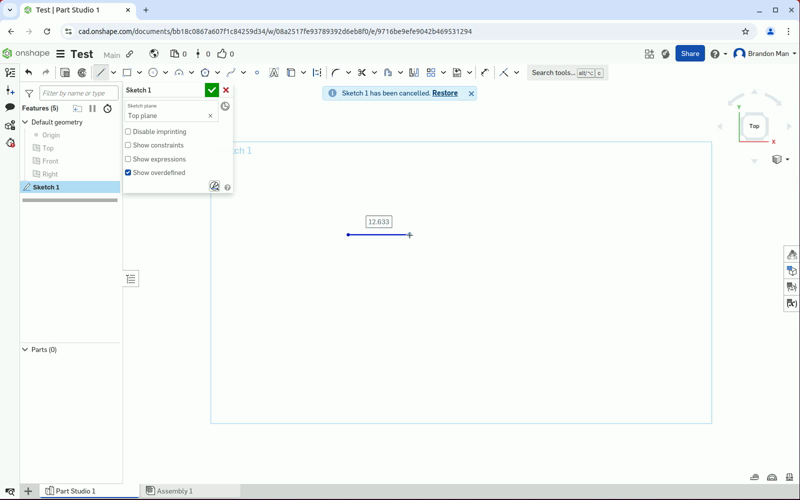
mouse_move(439, 234)
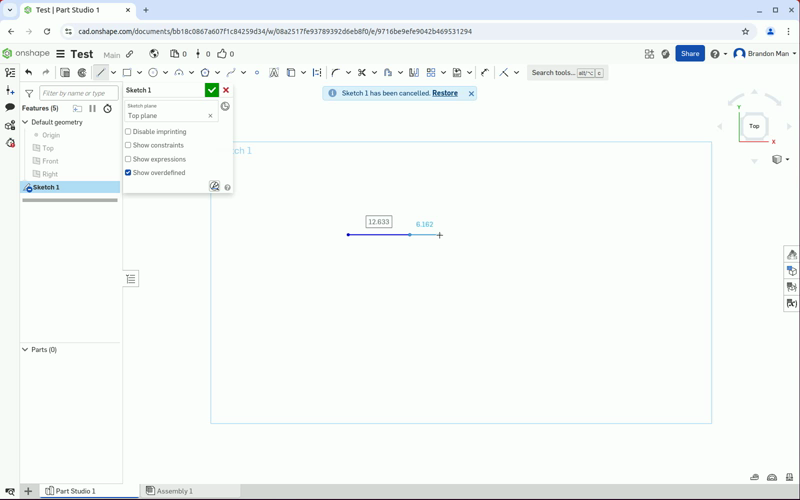
mouse_move(409, 210)
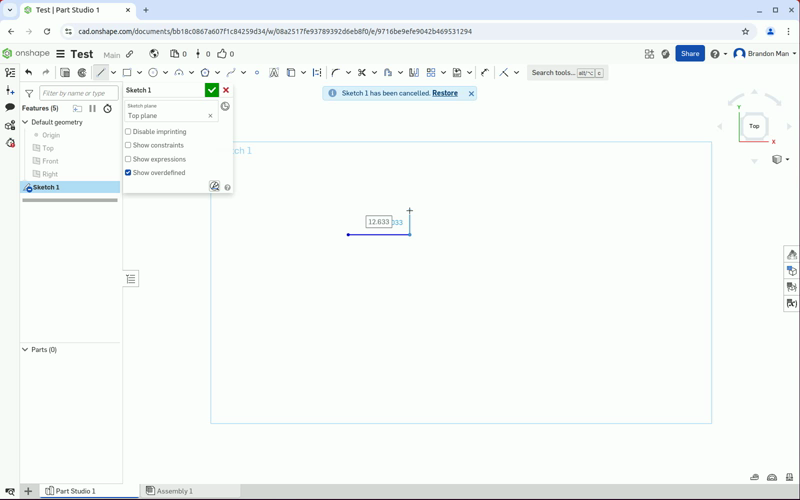
click(409, 210)
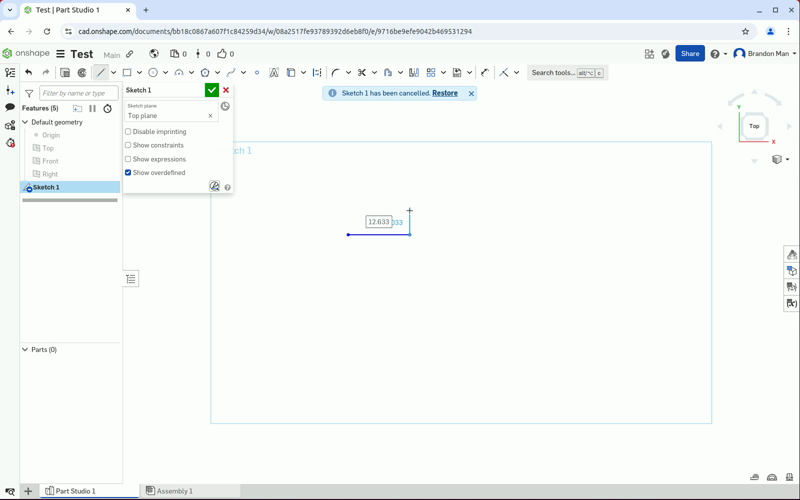
key_up(shift)
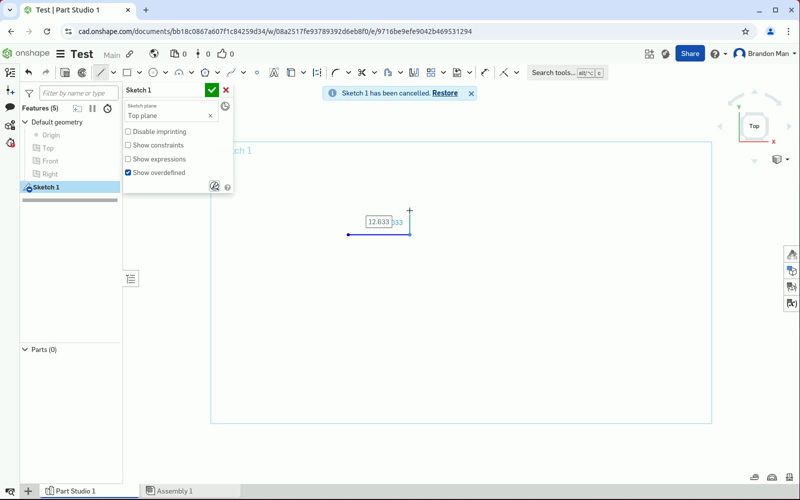
key_down(shift)
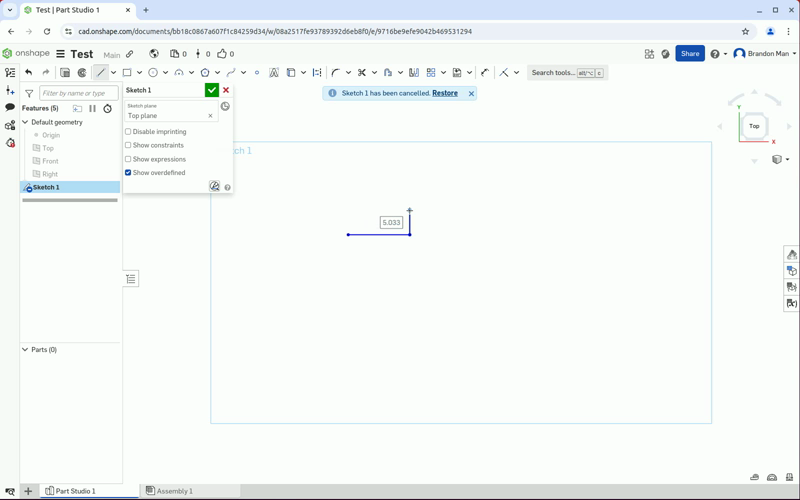
mouse_move(439, 210)
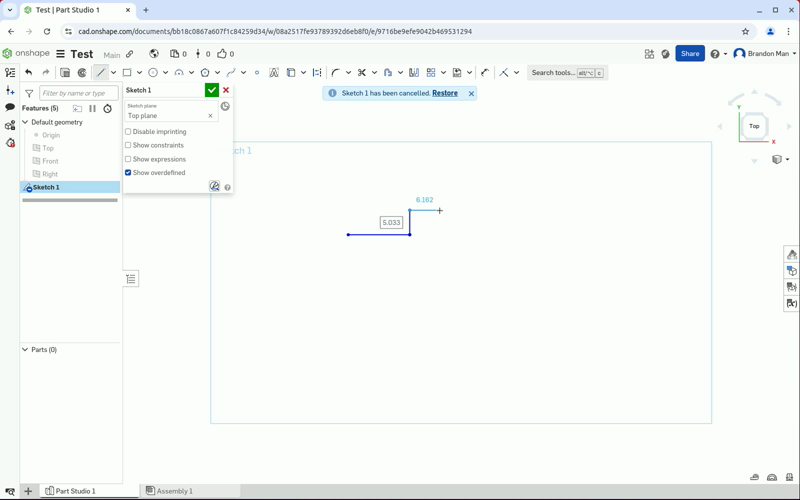
mouse_move(397, 185)
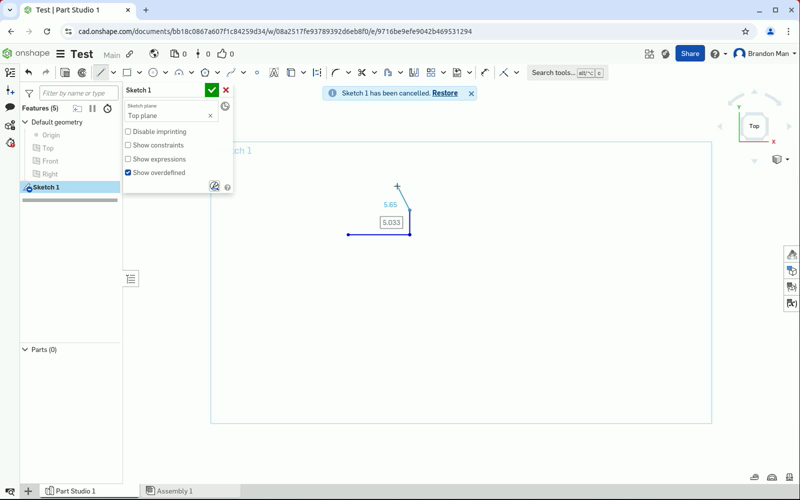
click(397, 185)
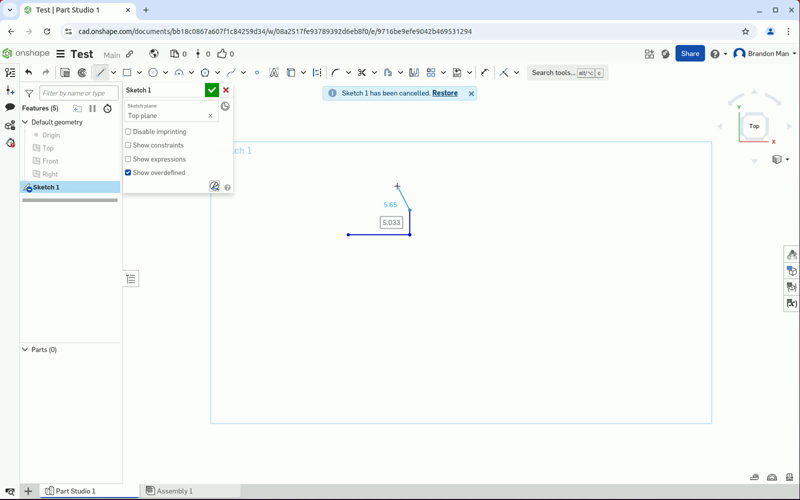
key_up(shift)
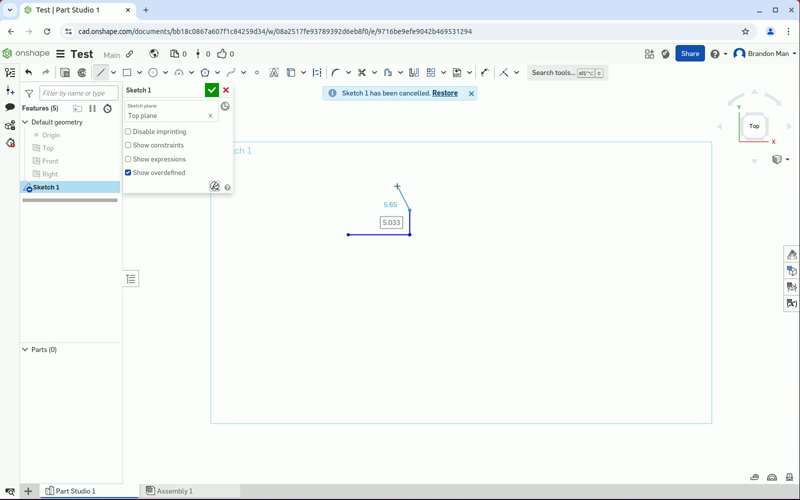
key_down(shift)
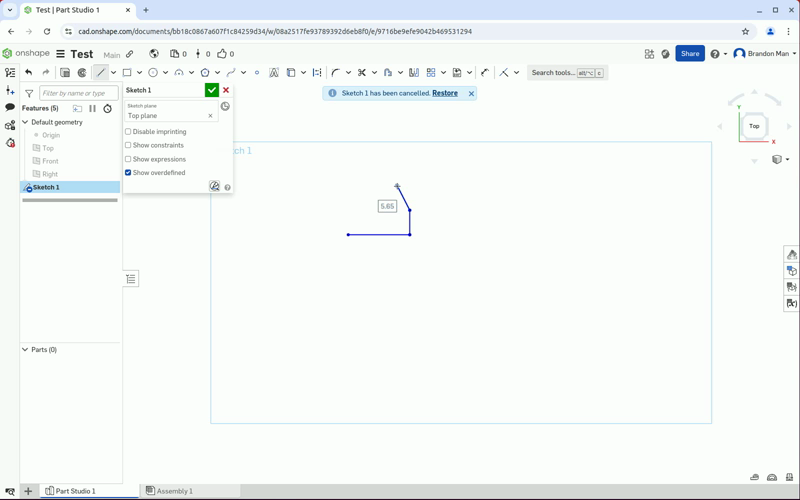
mouse_move(427, 185)
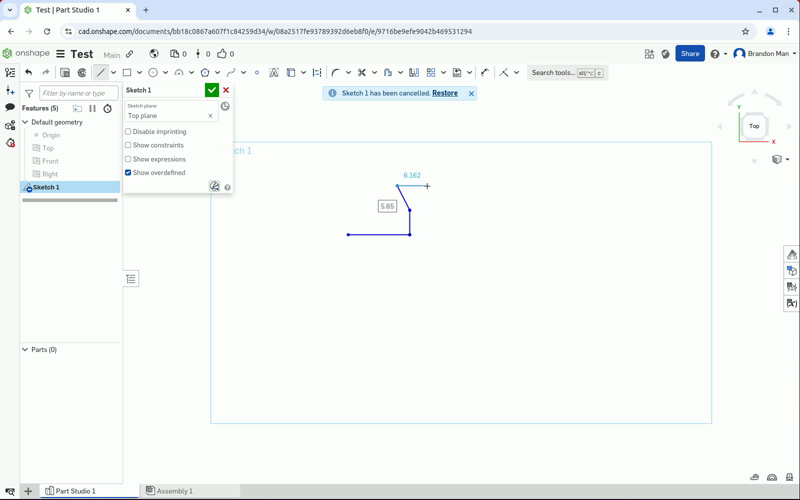
mouse_move(348, 185)
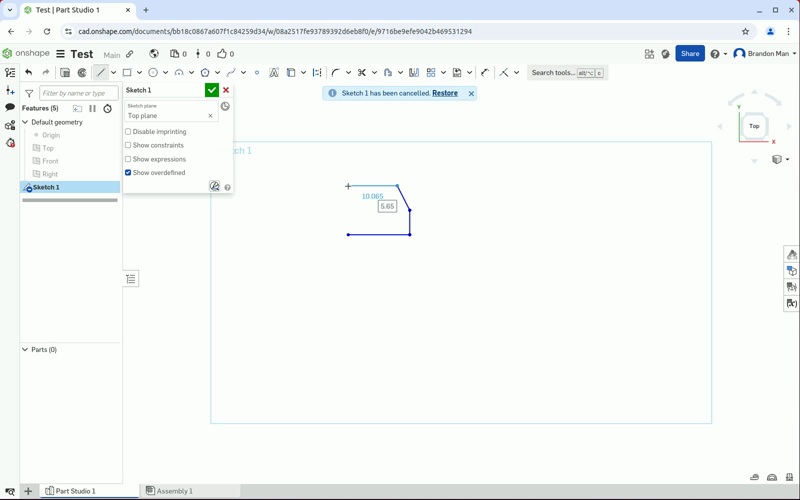
click(348, 185)
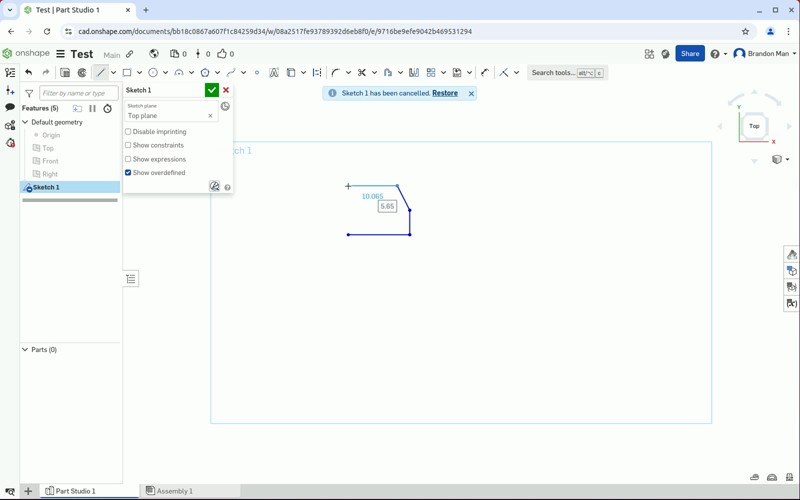
key_up(shift)
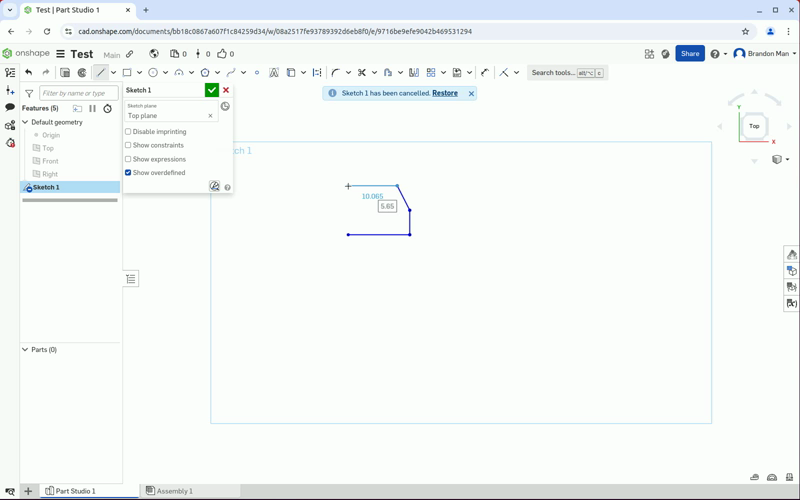
mouse_move(378, 185)
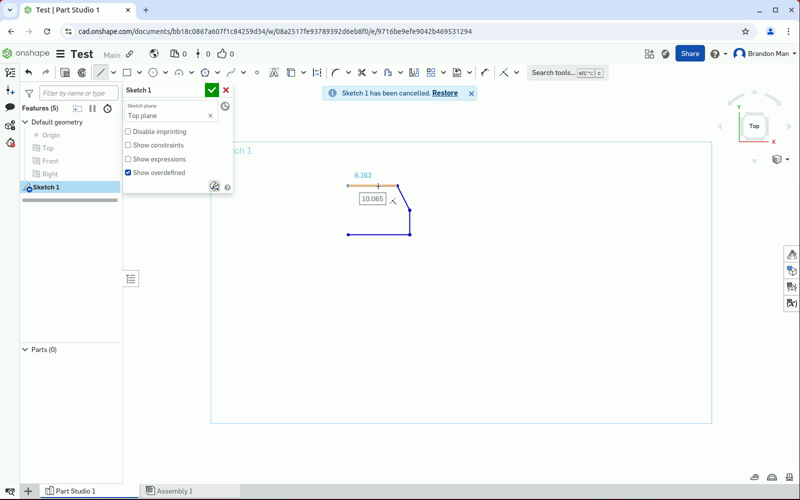
key_down(shift)
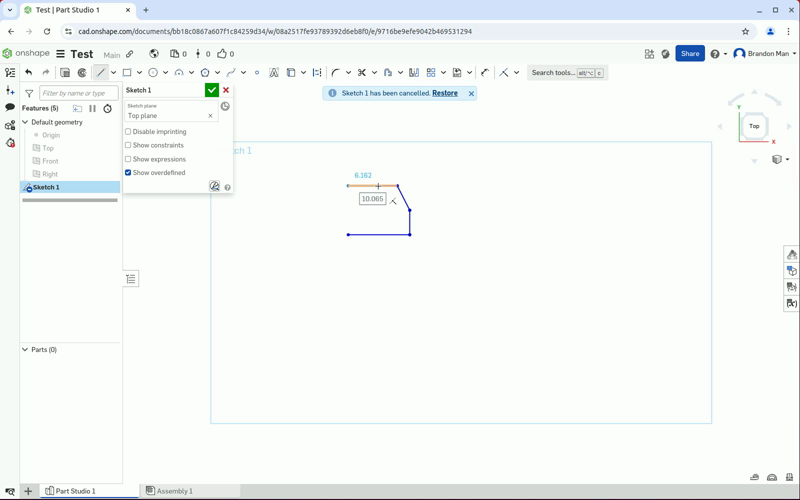
mouse_move(348, 234)
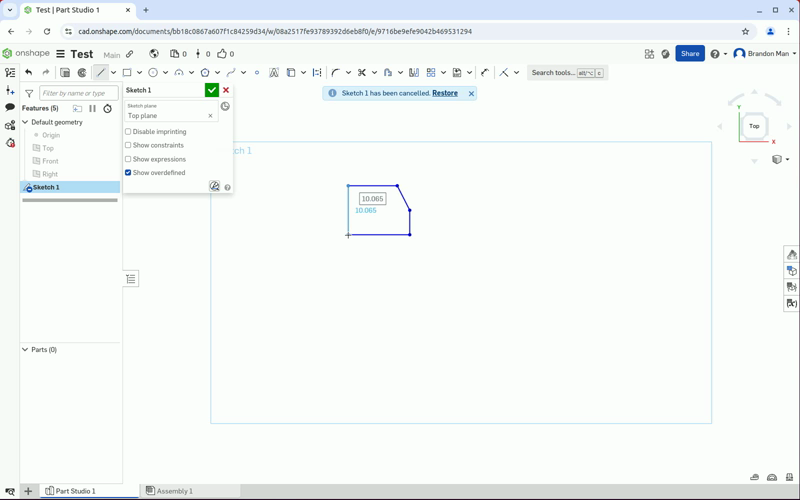
key_up(shift)
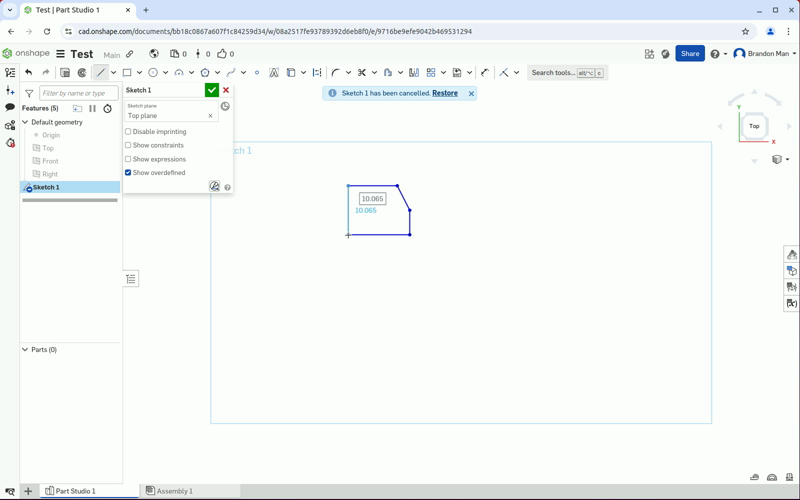
click(348, 234)
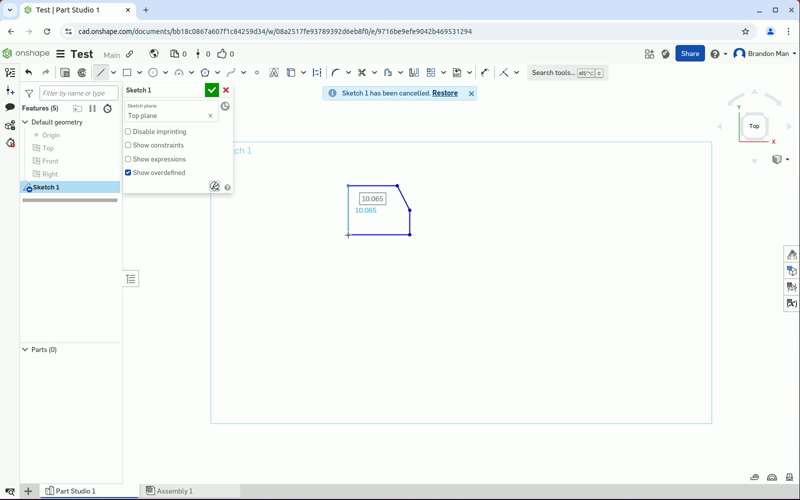
key(esc)
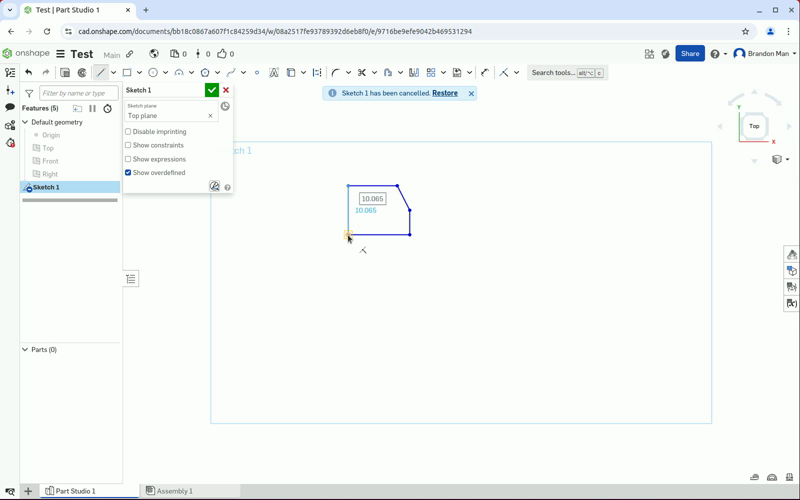
mouse_move(369, 198)
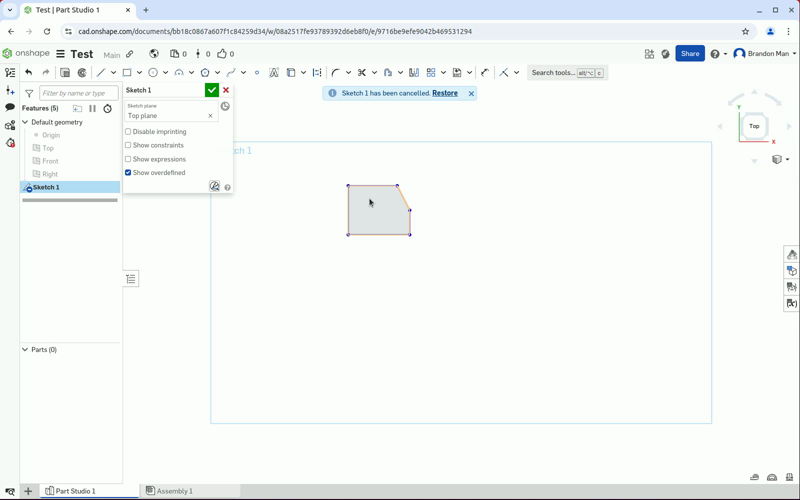
click(369, 198)
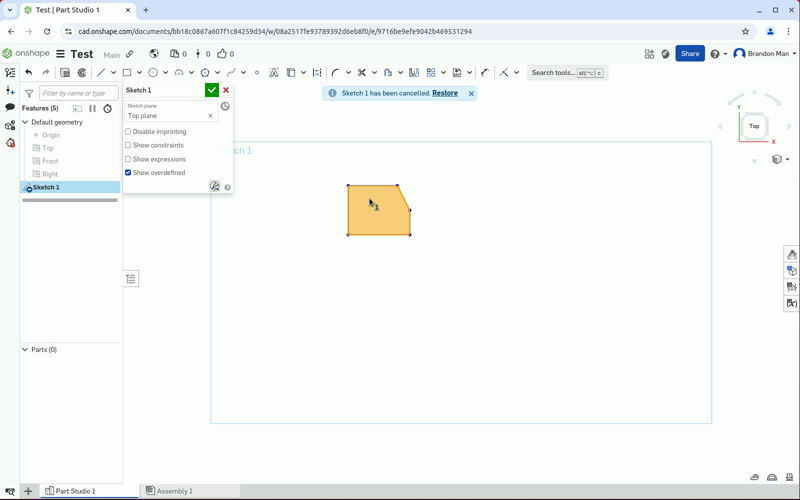
mouse_move(73, 352)
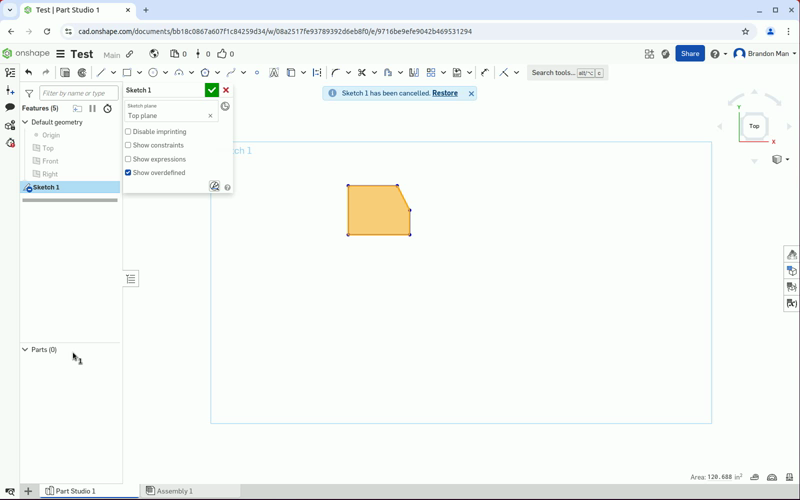
key(shift+y)
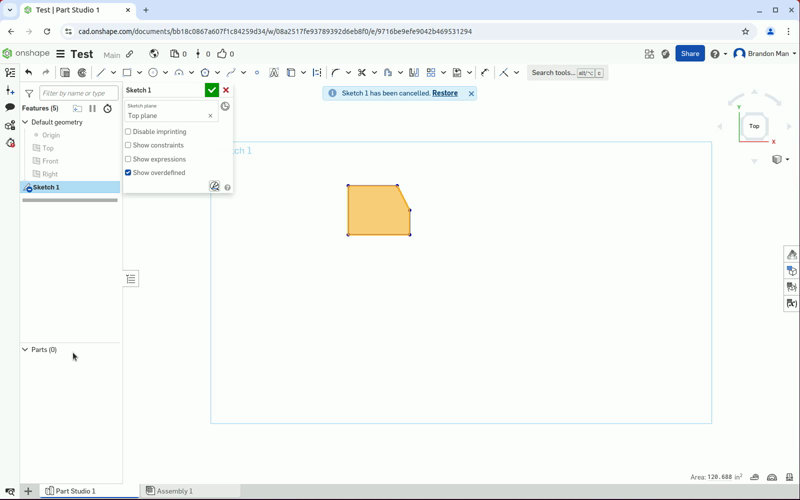
key(shift+e)
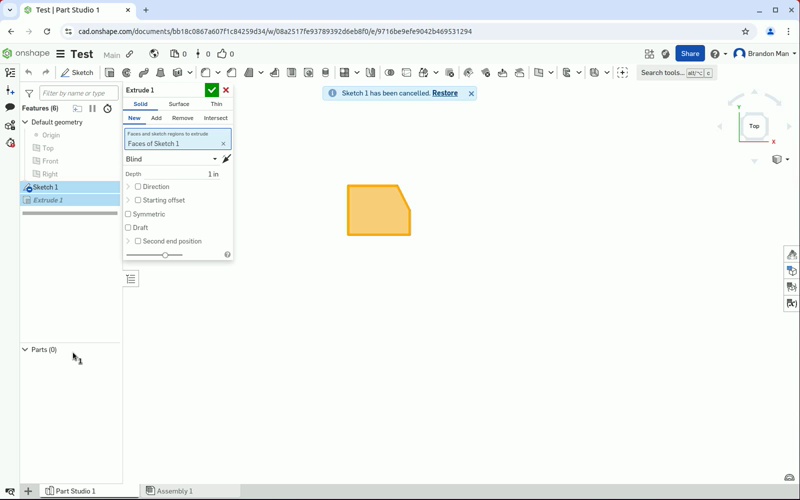
mouse_move(143, 106)
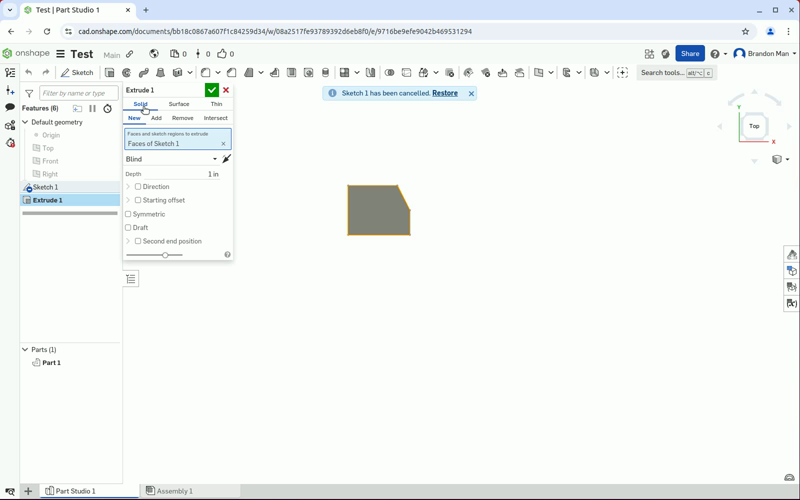
click(143, 106)
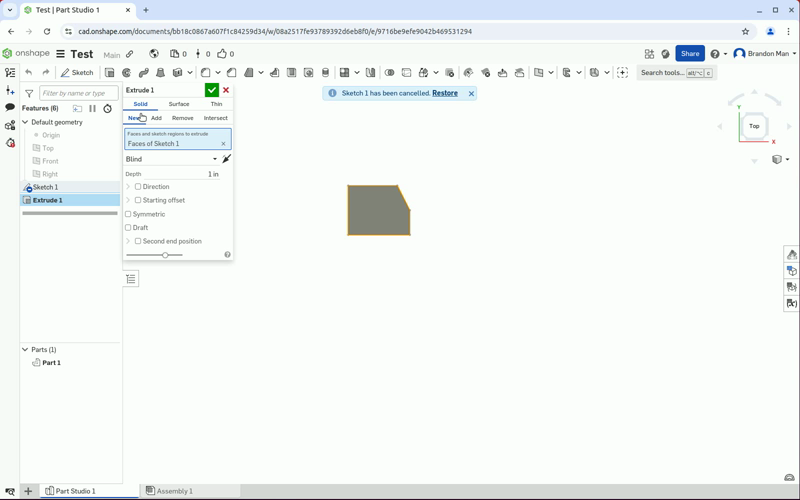
mouse_move(137, 120)
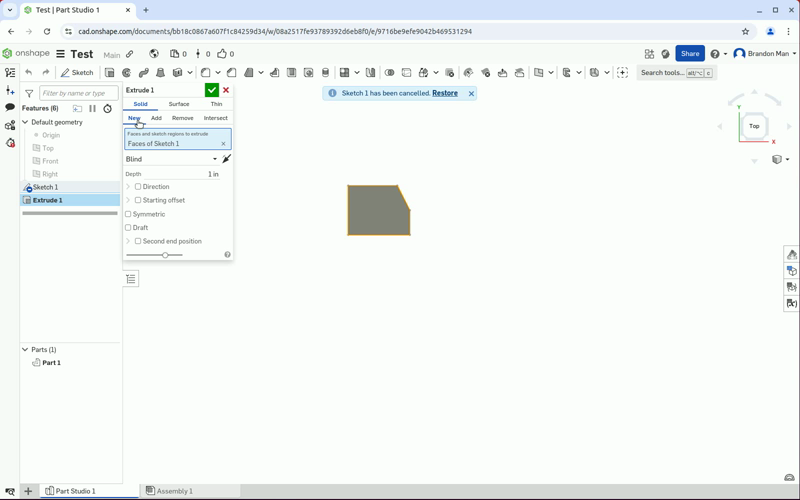
click(137, 120)
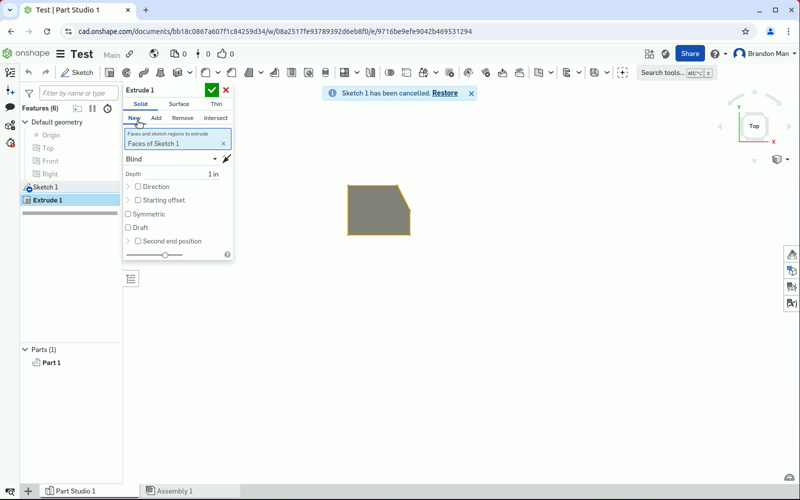
key(tab, 4)
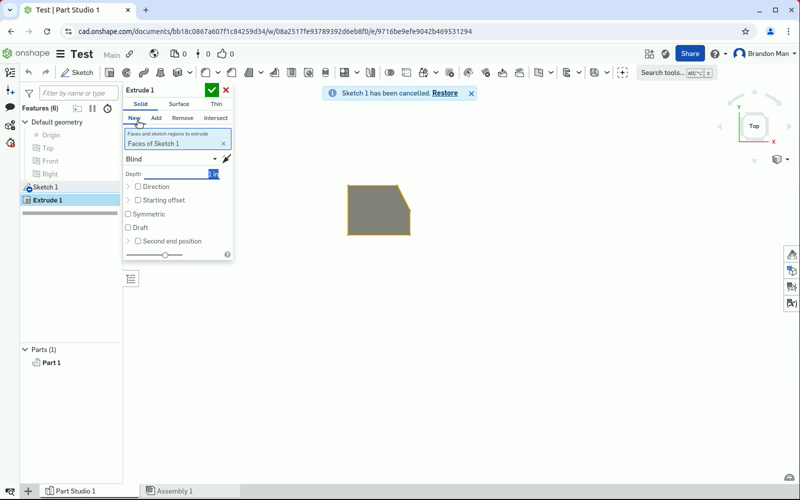
text(2.407)
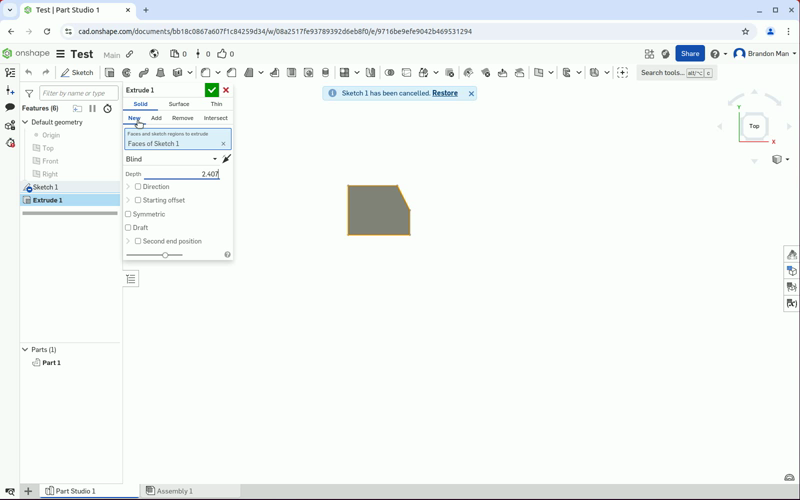
key(enter)
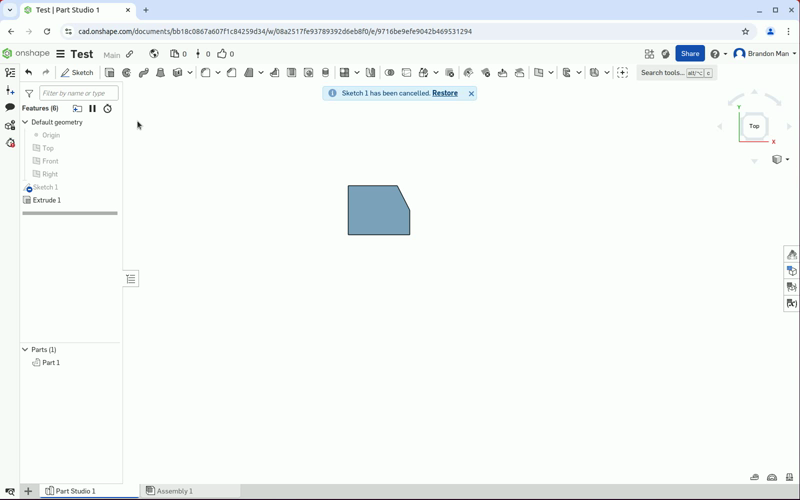
key(shift+h)
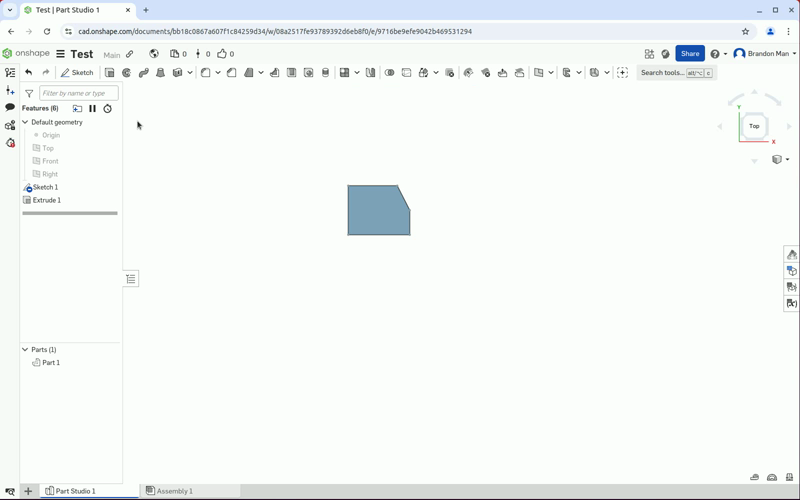
key(shift+h)
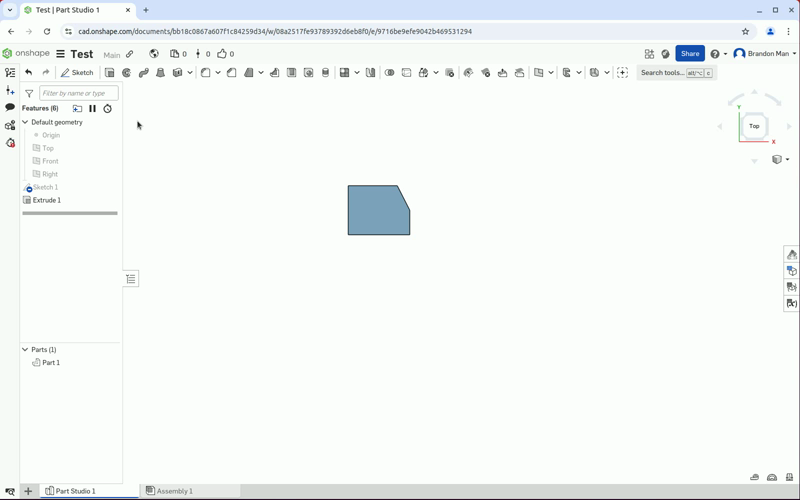
mouse_move(73, 189)
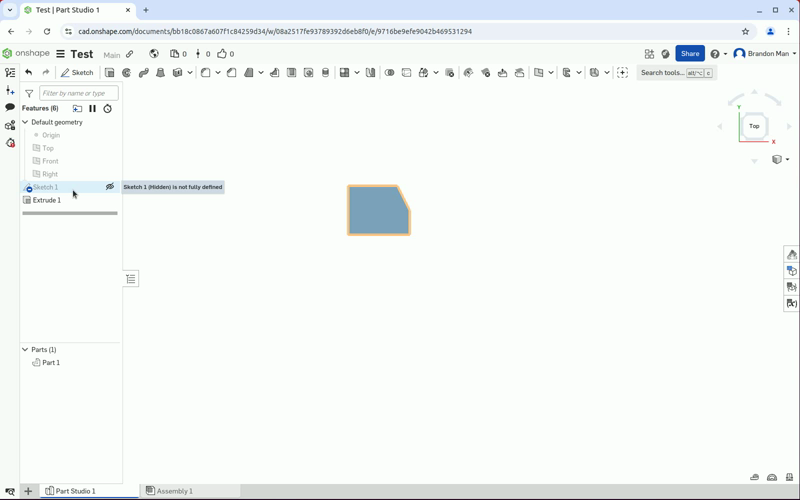
click(73, 189)
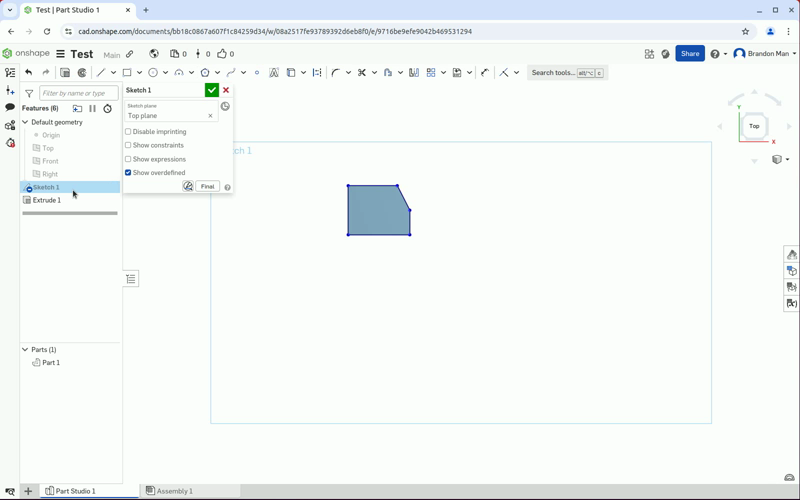
mouse_move(229, 92)
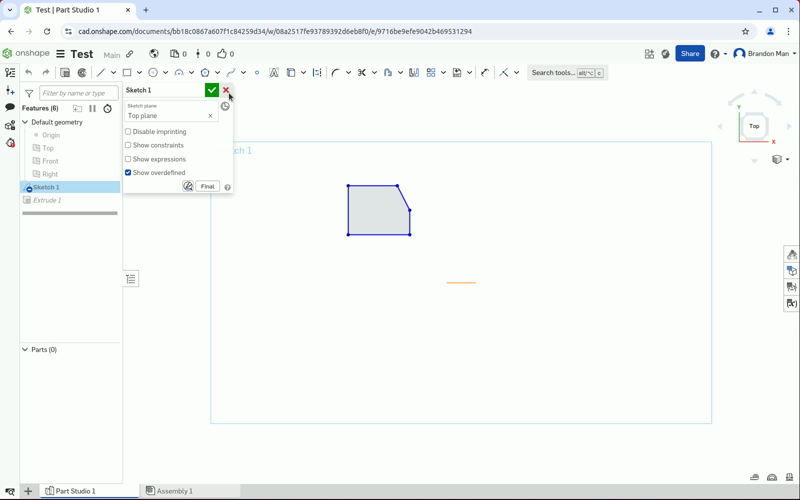
click(229, 92)
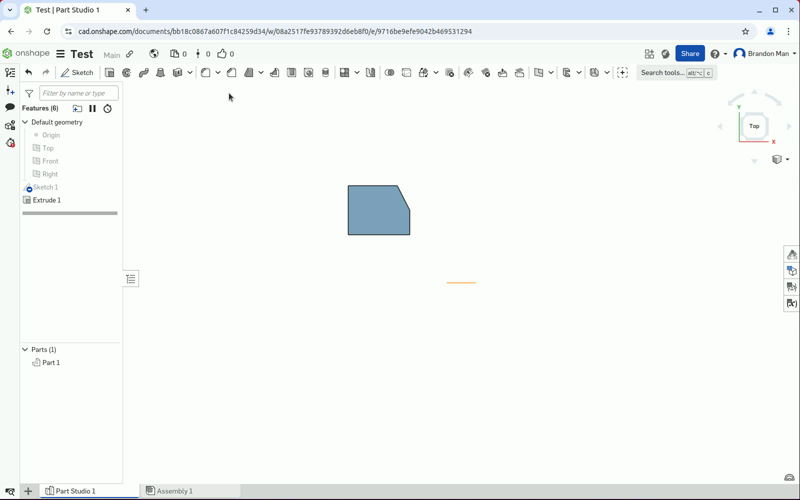
mouse_move(541, 75)
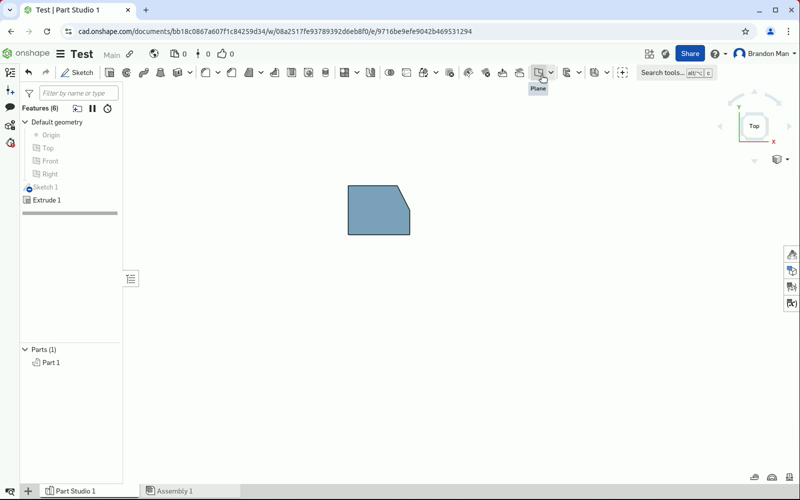
click(541, 75)
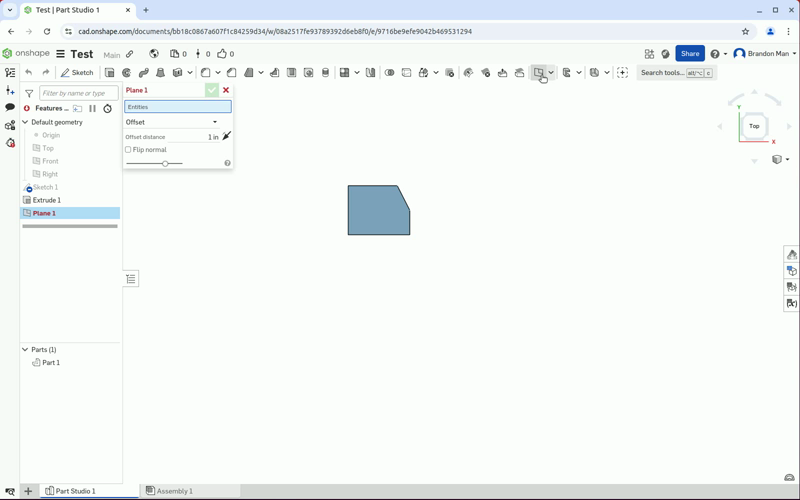
mouse_move(73, 150)
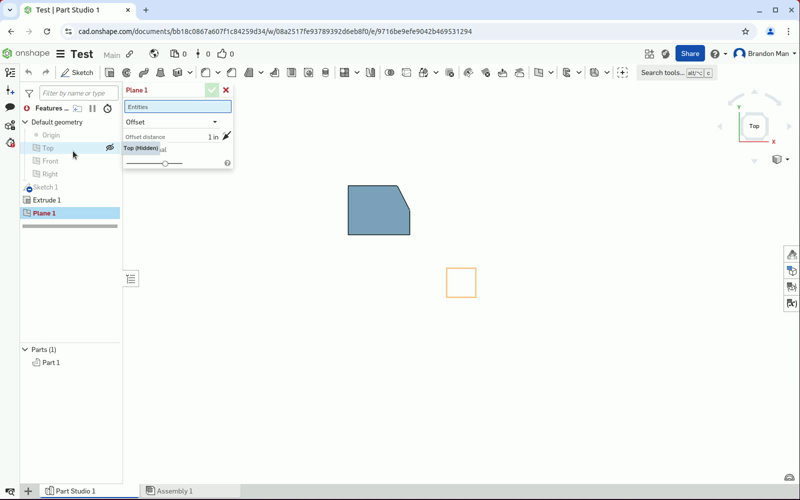
click(73, 150)
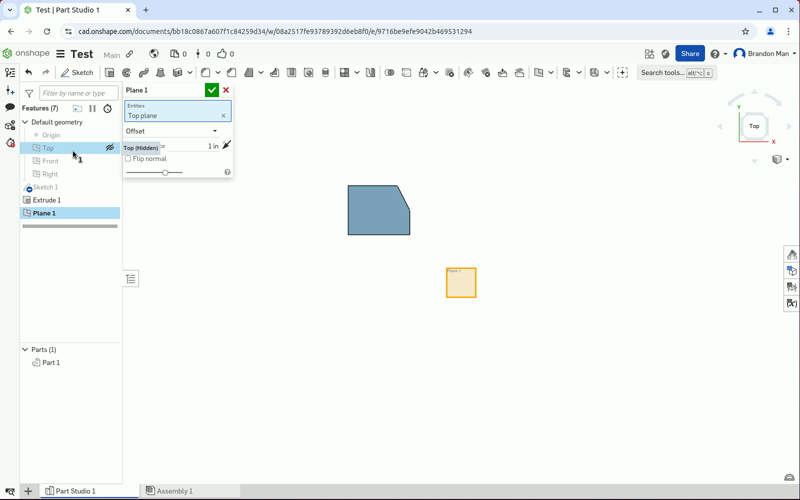
key(tab, 2)
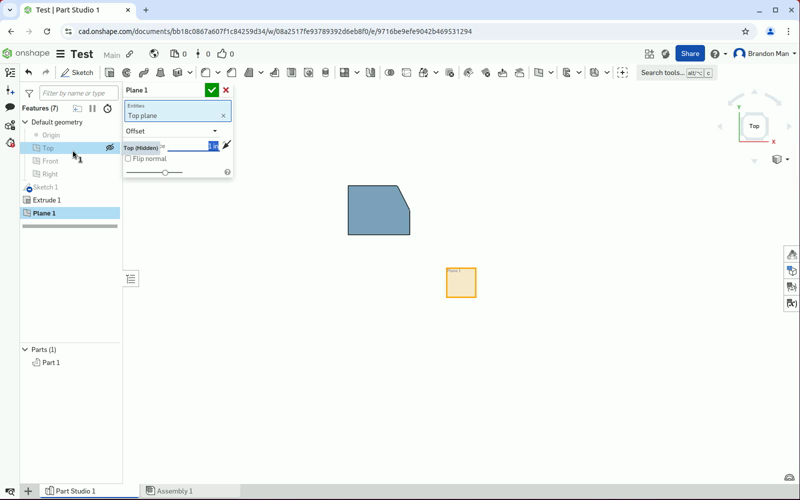
text(2.403)
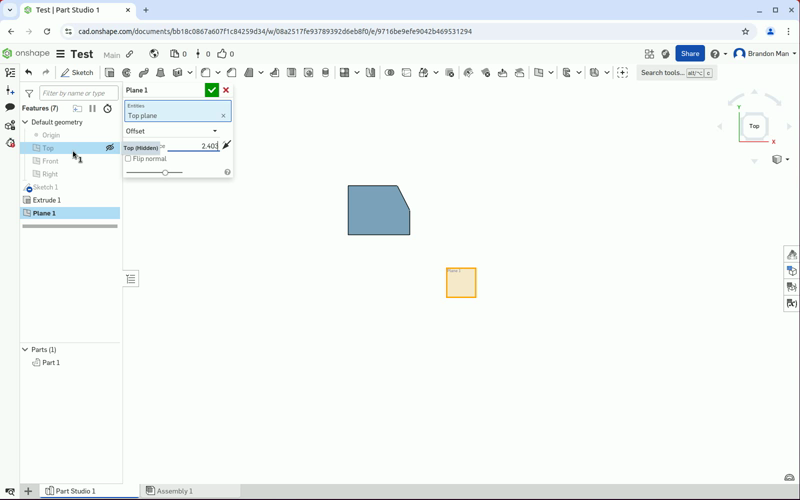
key(enter, 2)
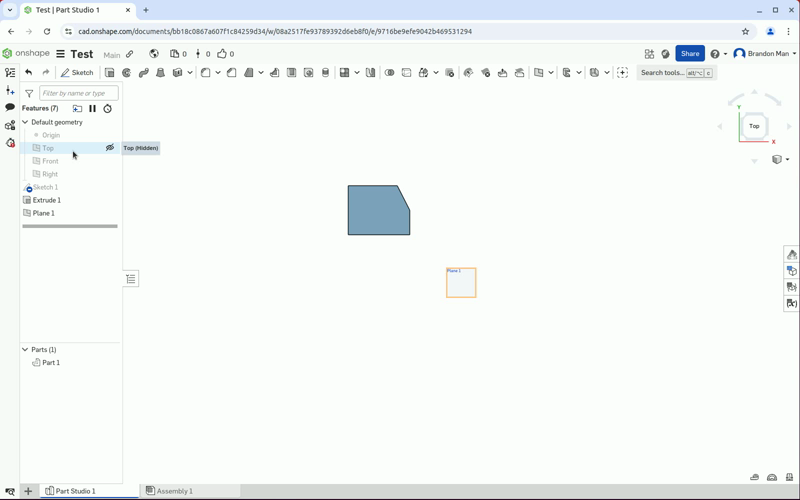
key(shift+s)
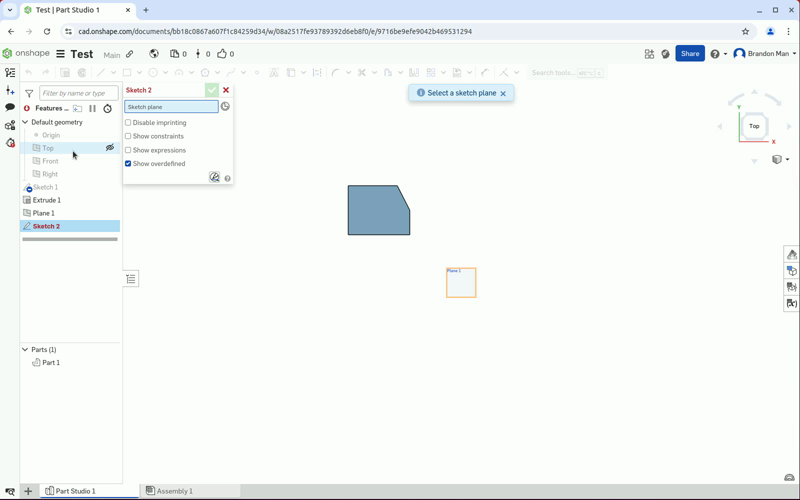
mouse_move(73, 215)
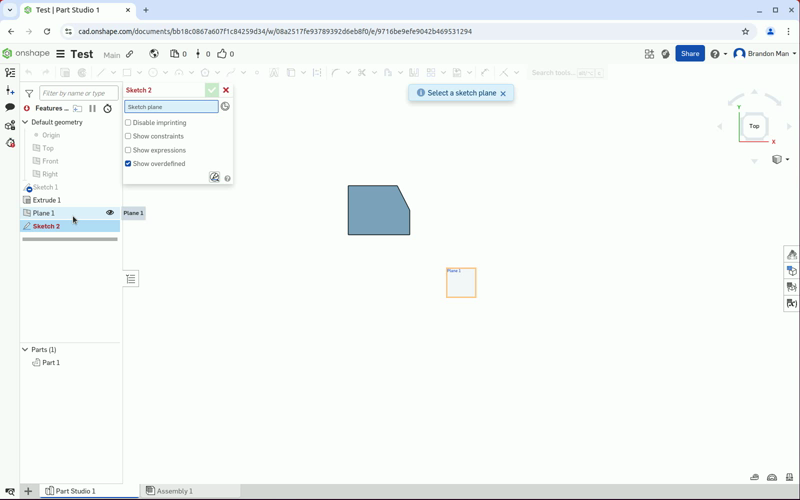
click(73, 215)
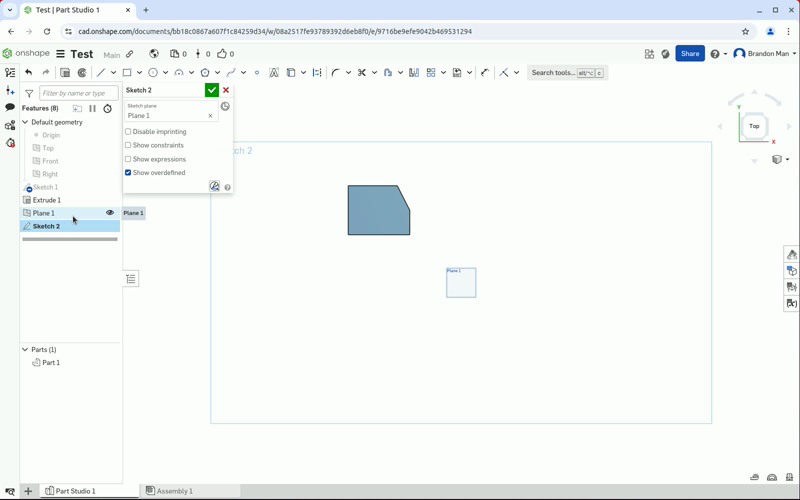
mouse_move(73, 352)
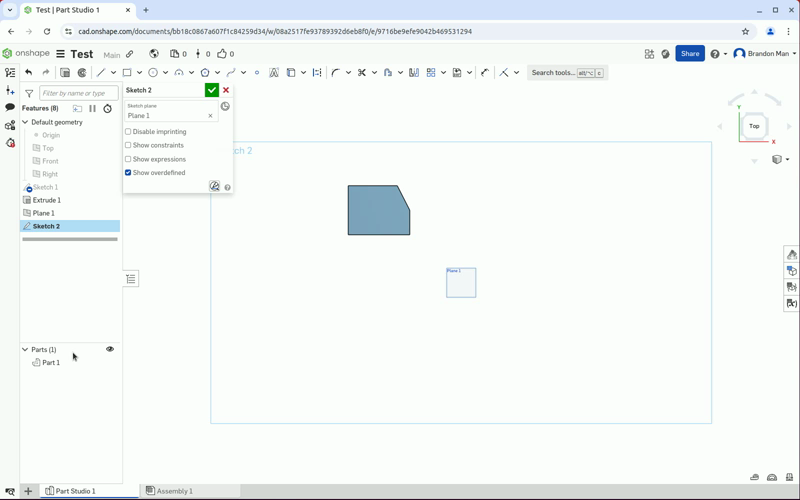
key(y)
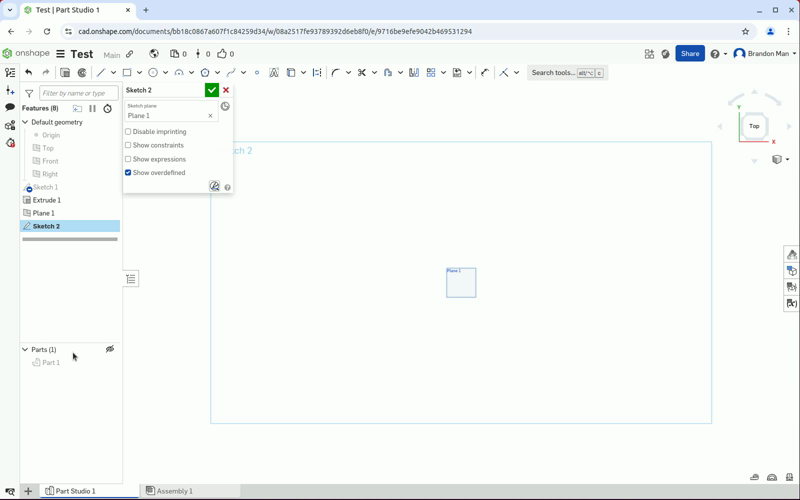
key(l)
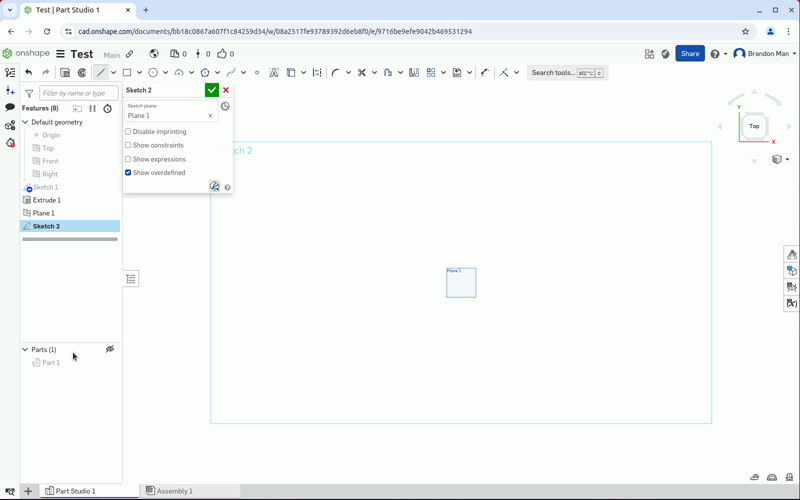
key_down(shift)
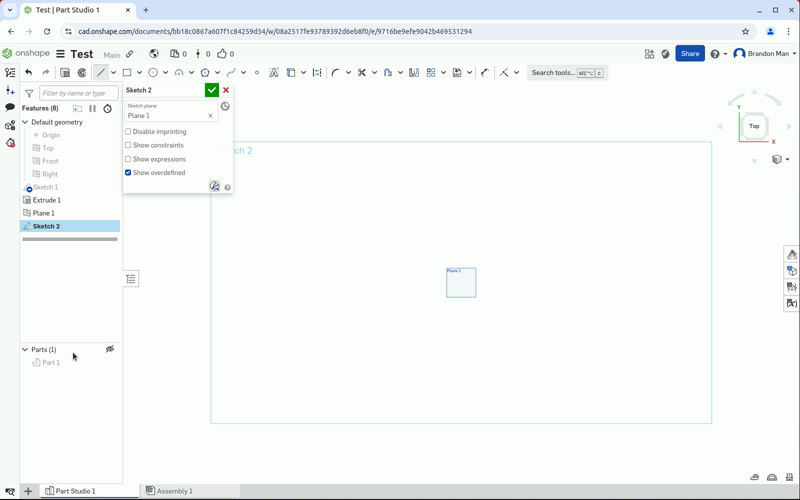
mouse_move(348, 234)
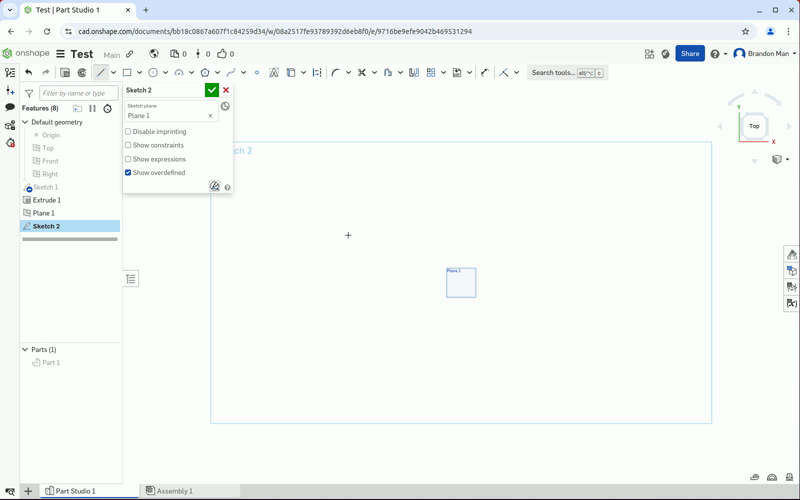
click(348, 234)
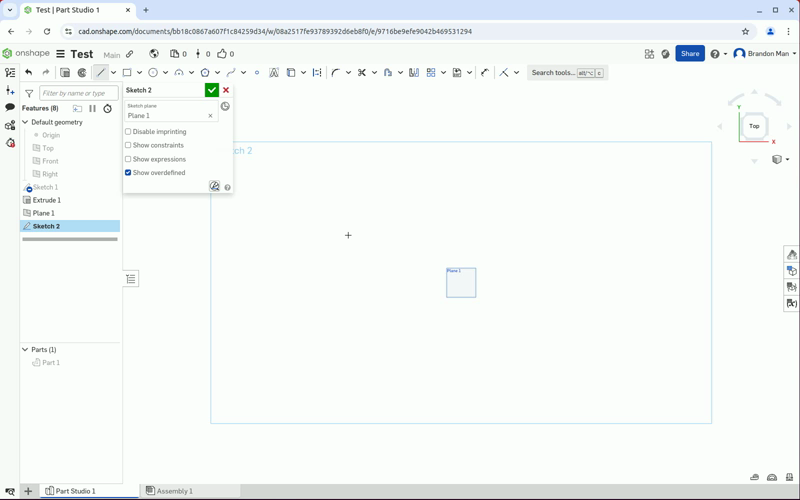
key_up(shift)
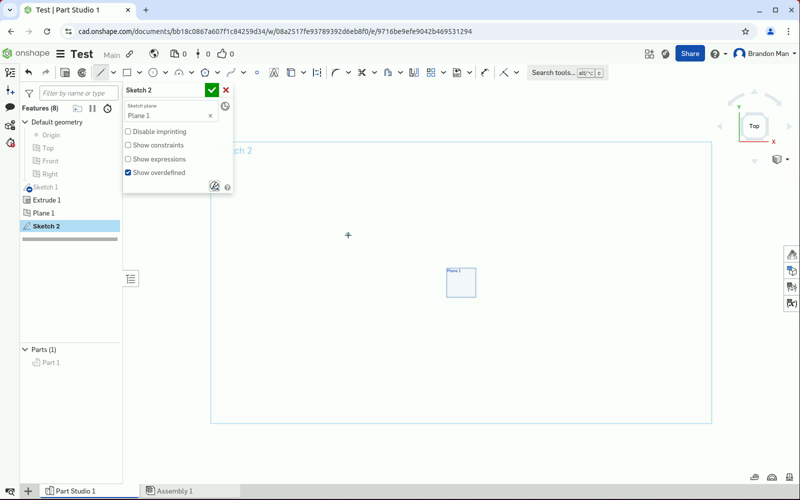
key_down(shift)
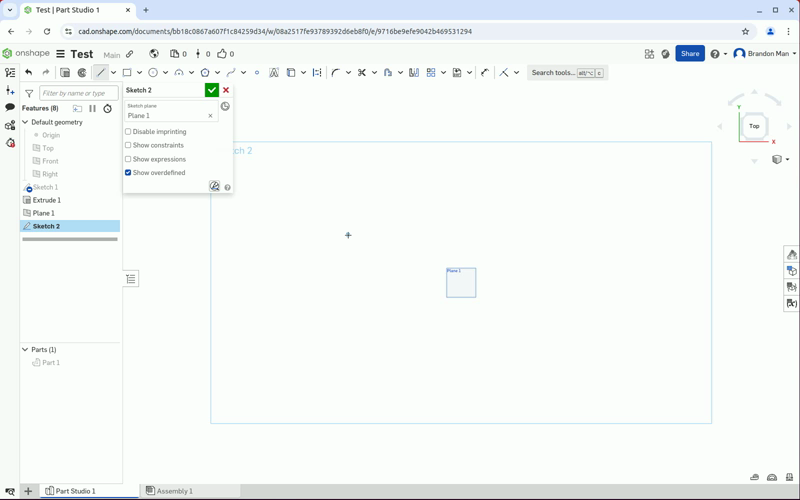
mouse_move(378, 234)
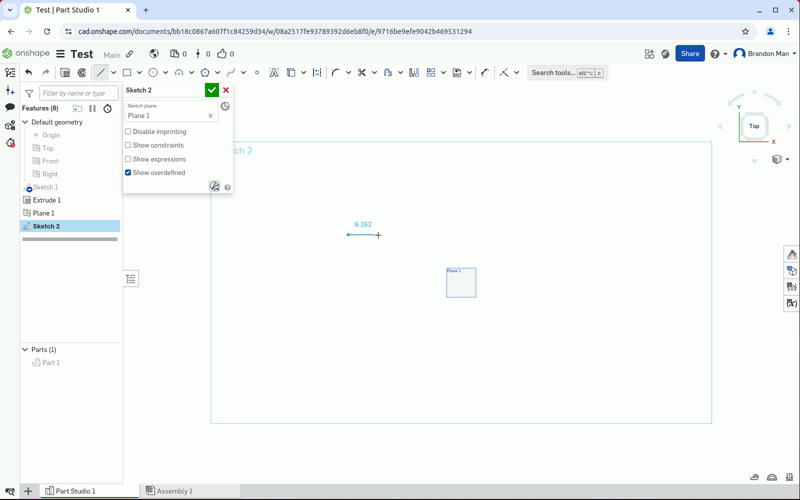
mouse_move(385, 234)
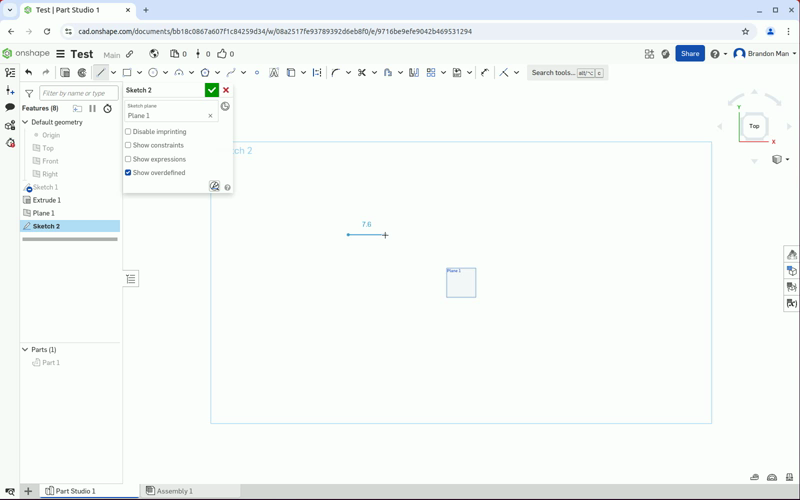
click(385, 234)
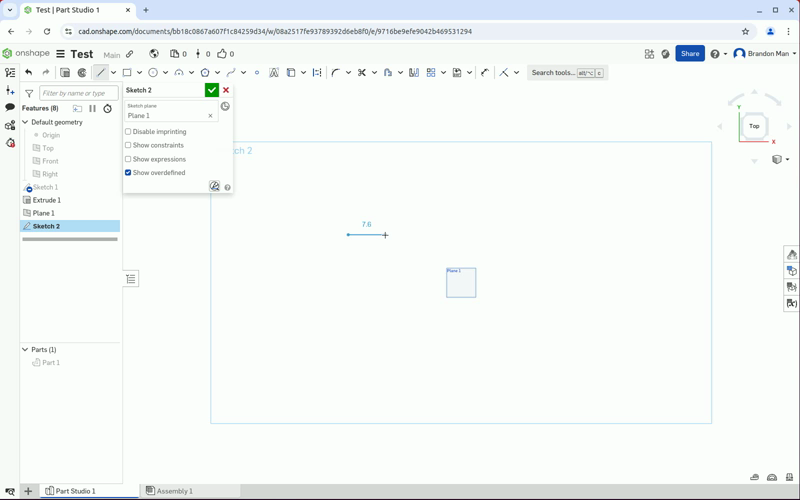
key_up(shift)
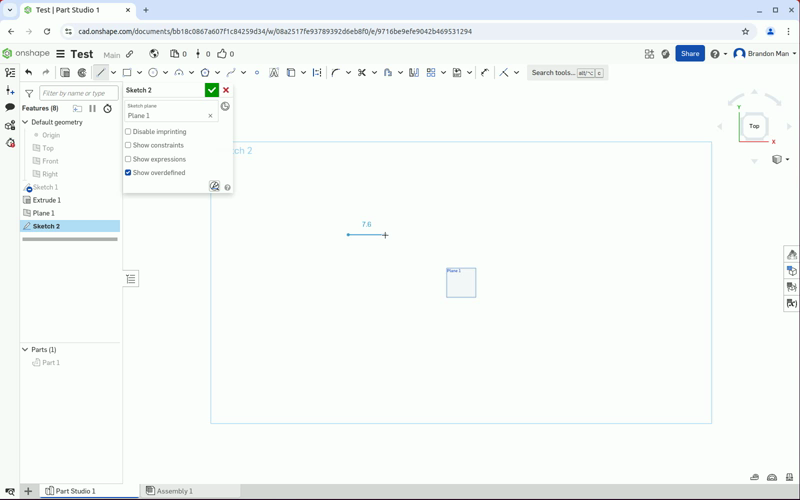
key_down(shift)
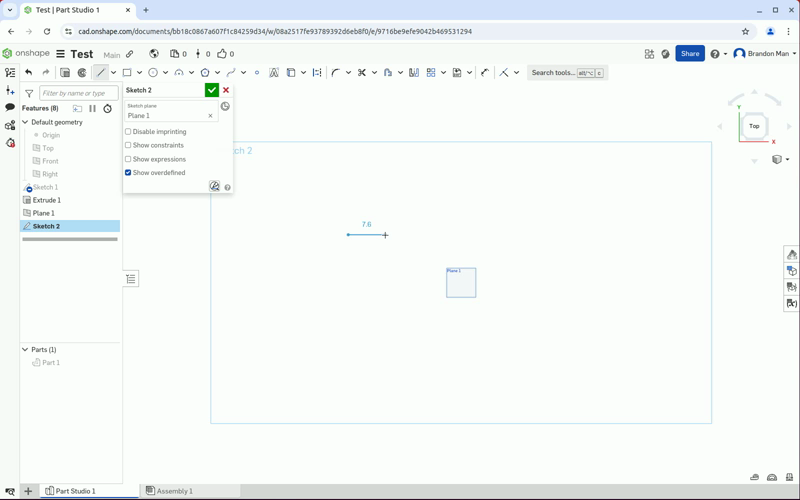
mouse_move(415, 234)
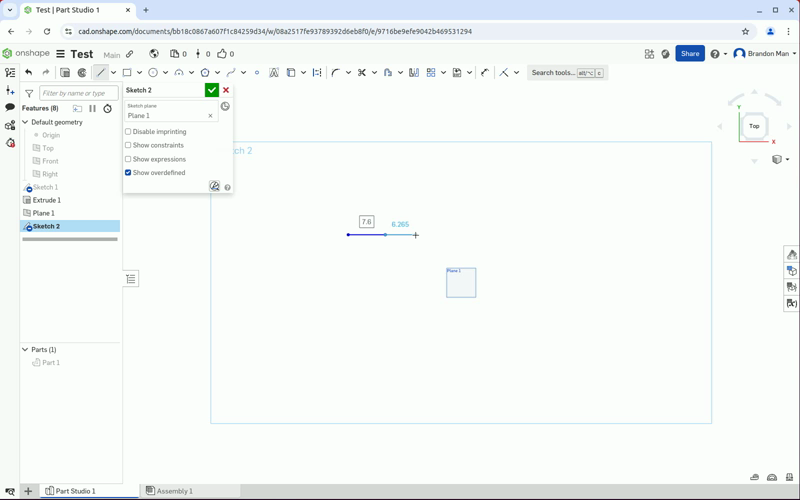
mouse_move(360, 185)
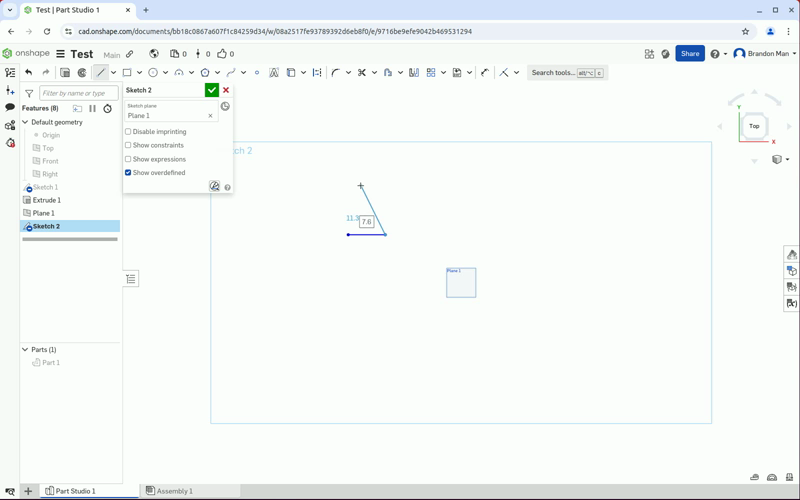
click(360, 185)
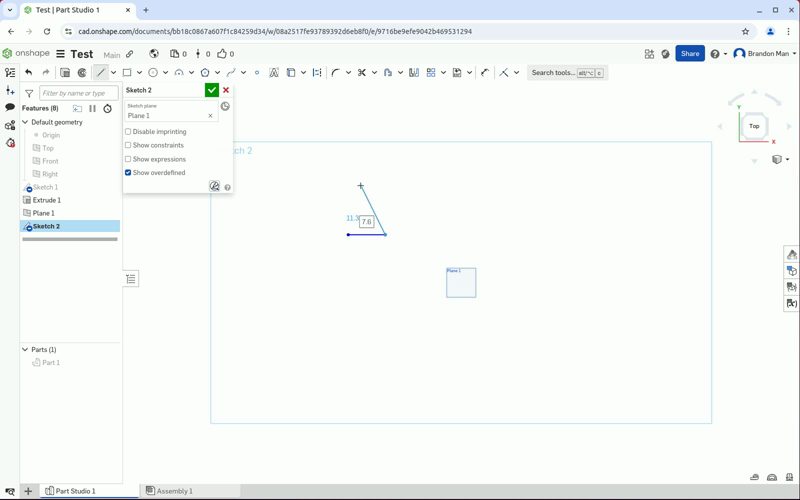
key_up(shift)
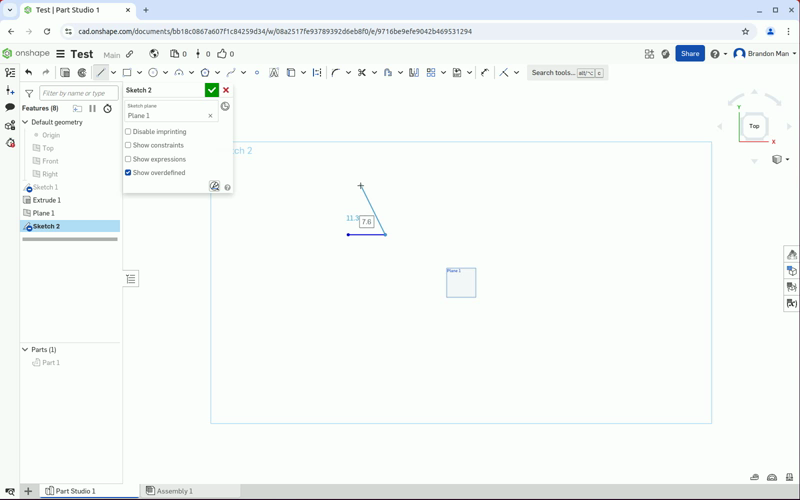
key_down(shift)
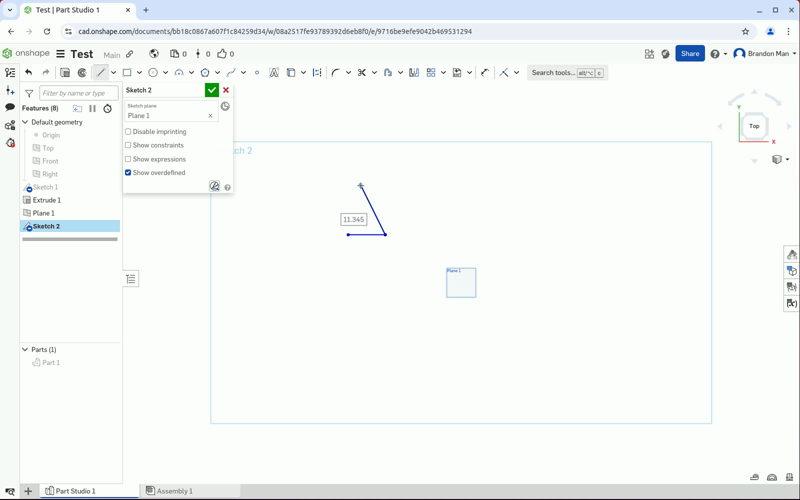
mouse_move(390, 185)
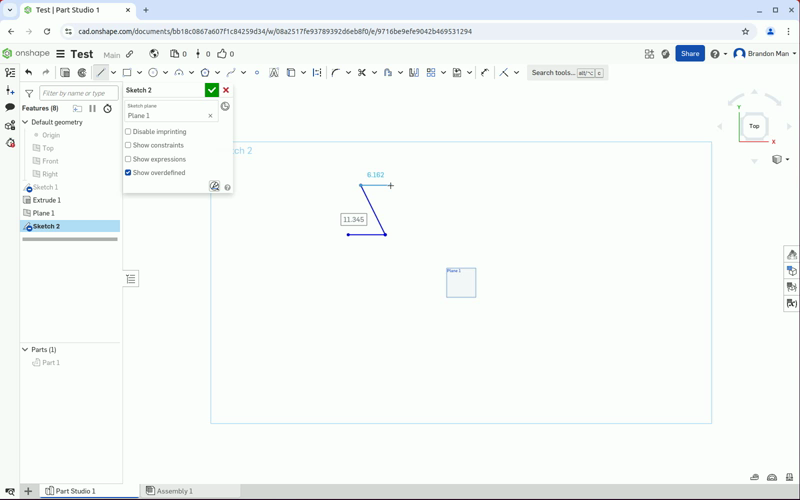
mouse_move(348, 185)
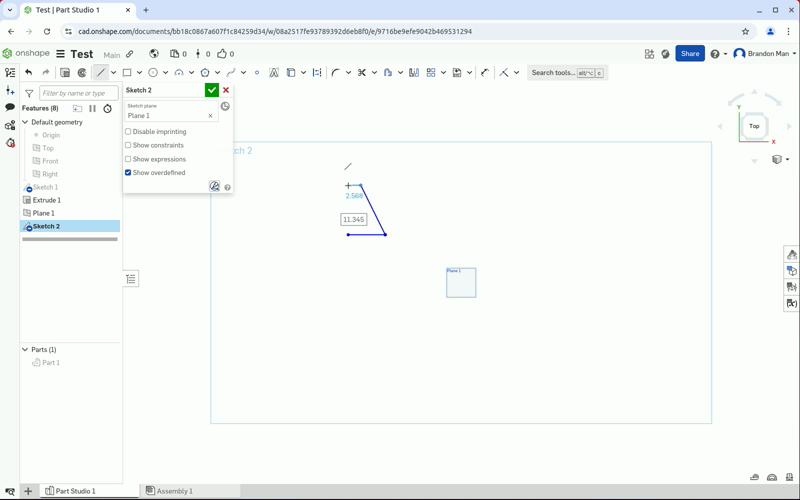
click(348, 185)
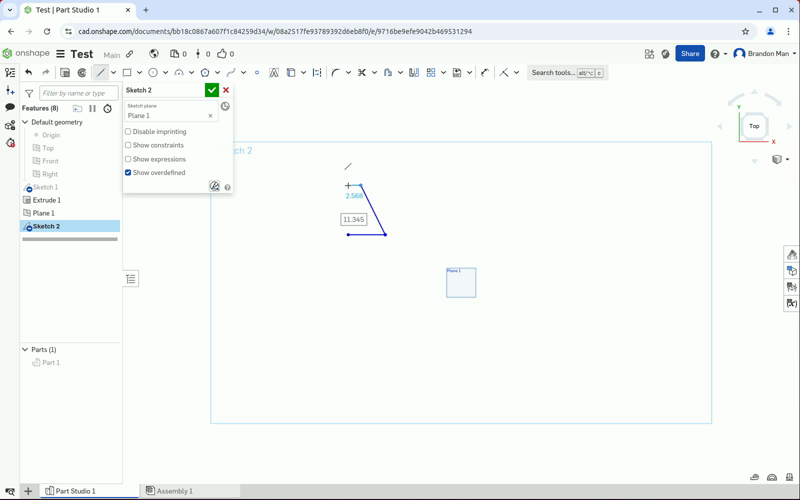
key_up(shift)
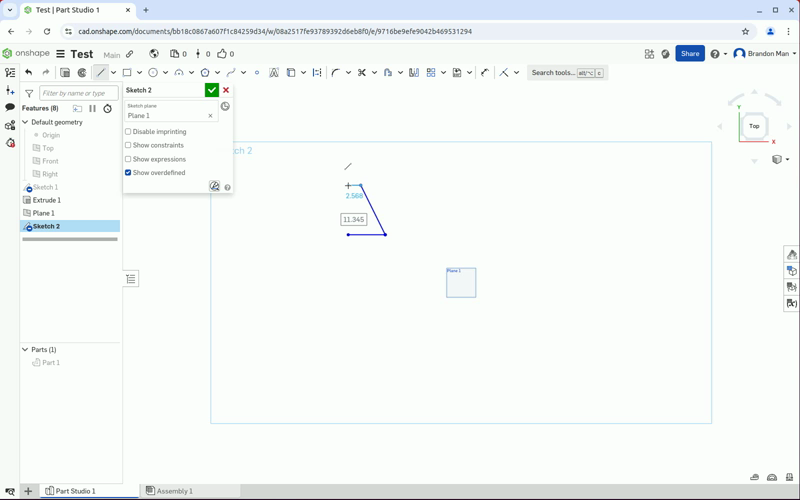
mouse_move(378, 185)
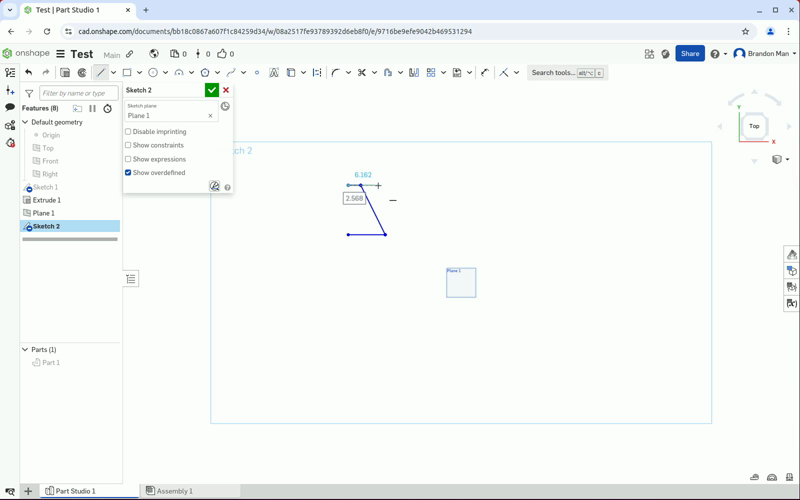
key_down(shift)
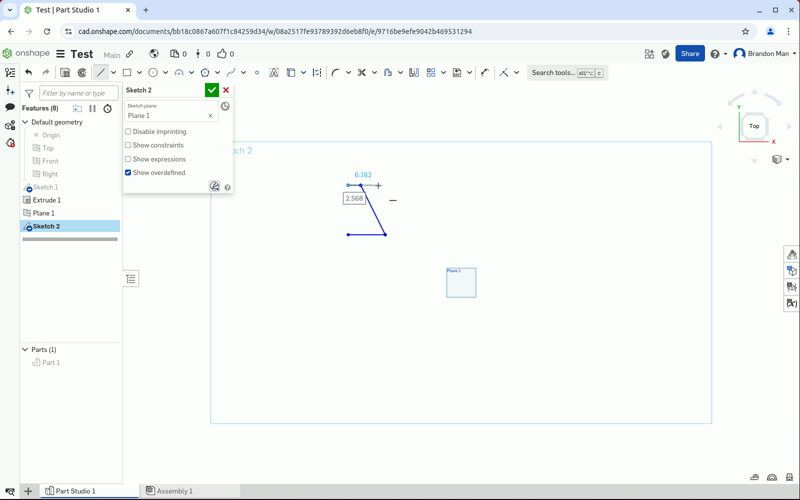
mouse_move(348, 234)
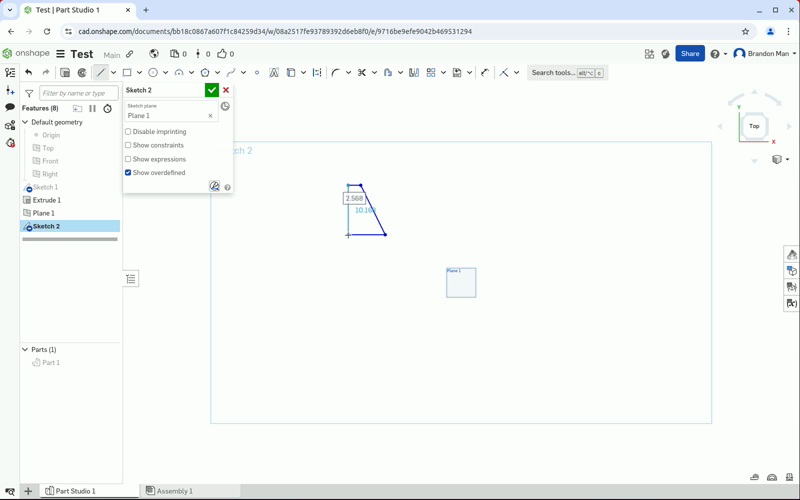
key_up(shift)
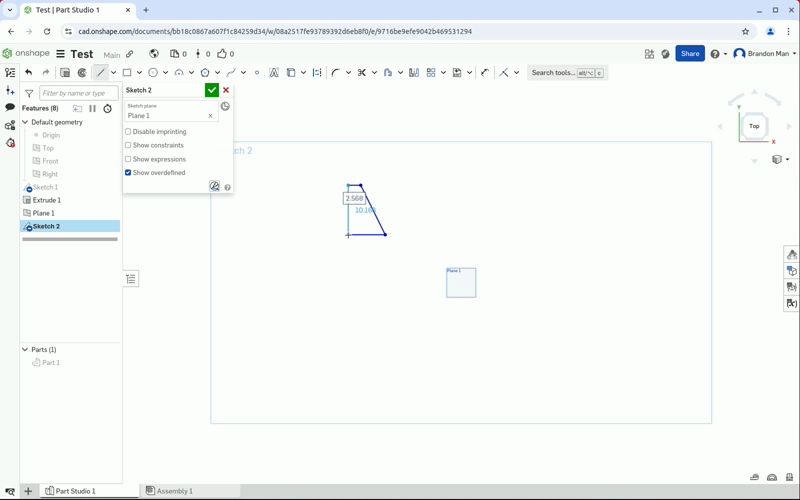
click(348, 234)
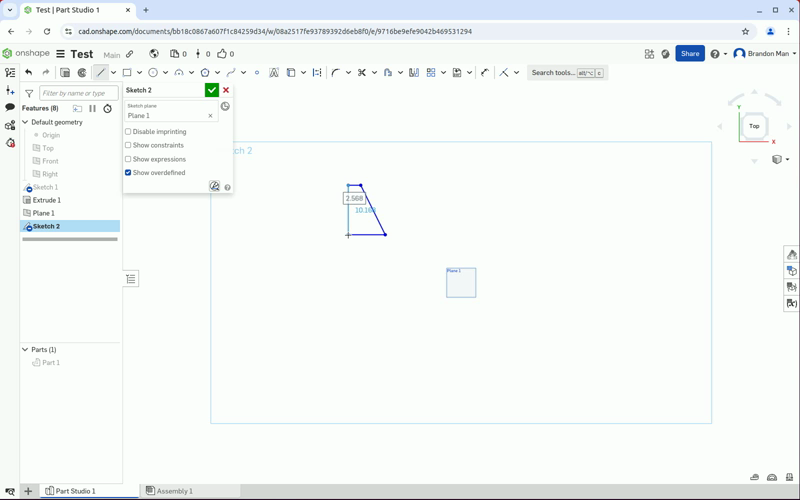
key(esc)
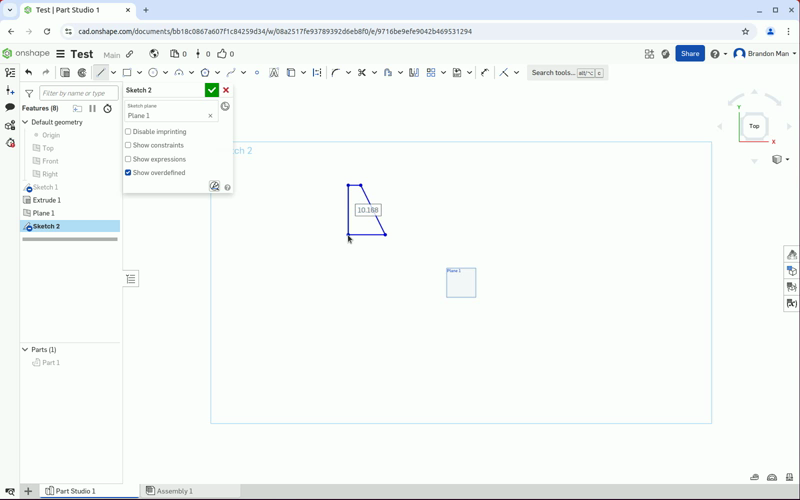
mouse_move(358, 193)
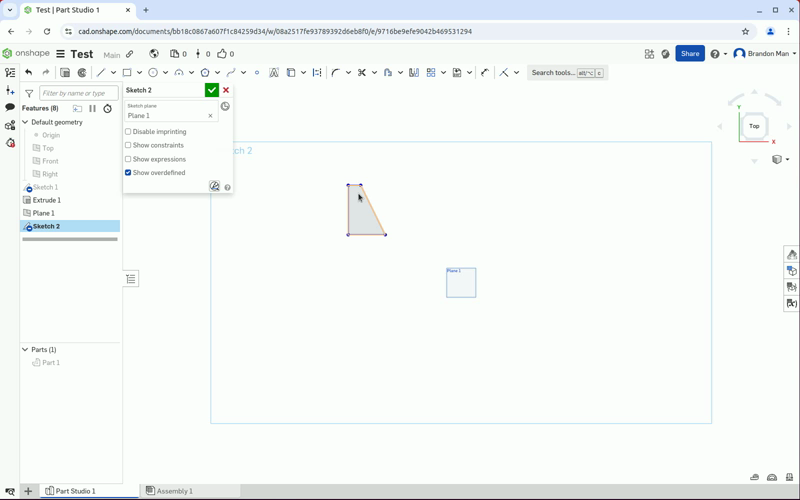
scroll(6)
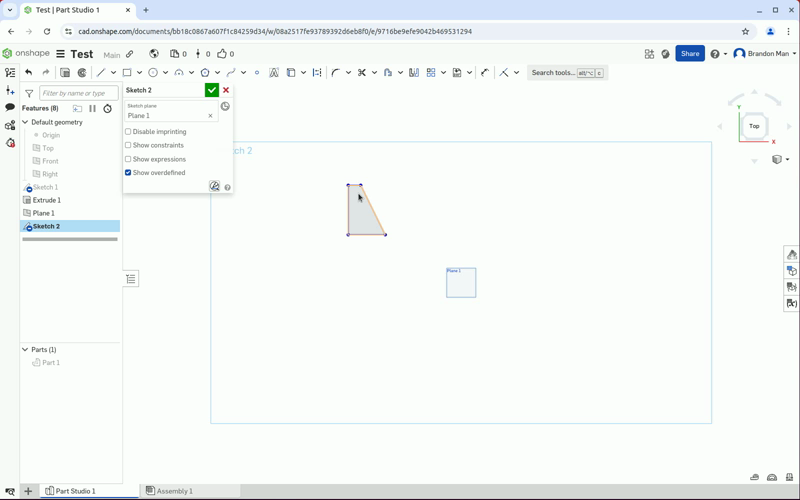
scroll(6)
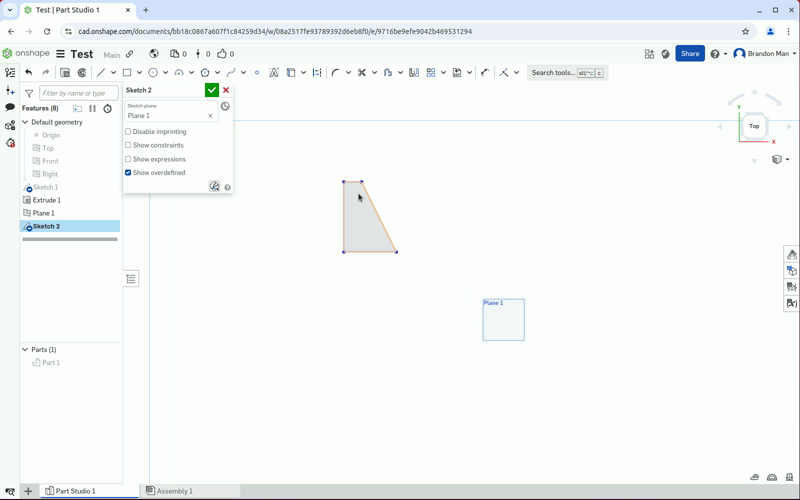
scroll(6)
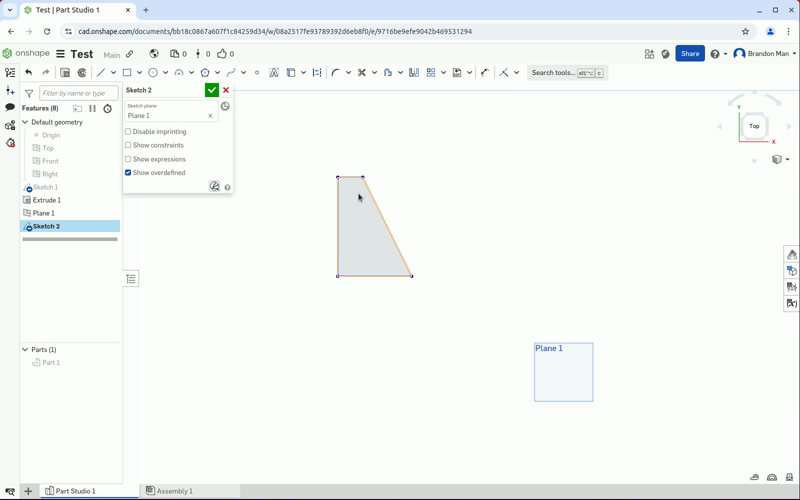
scroll(6)
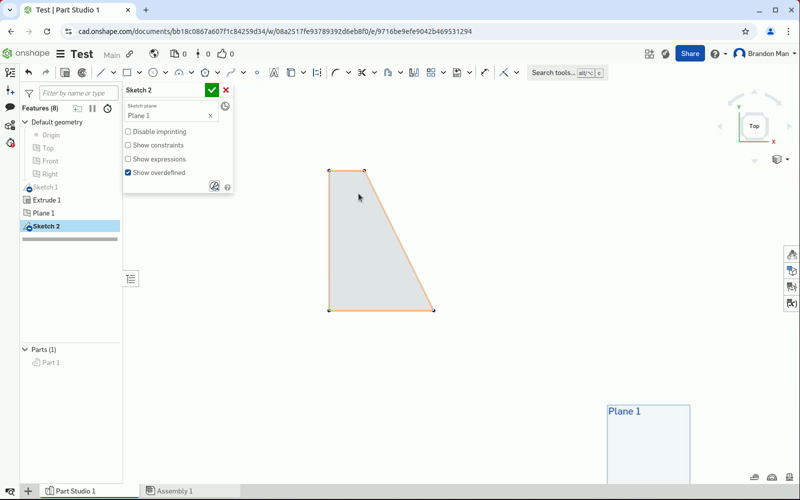
scroll(6)
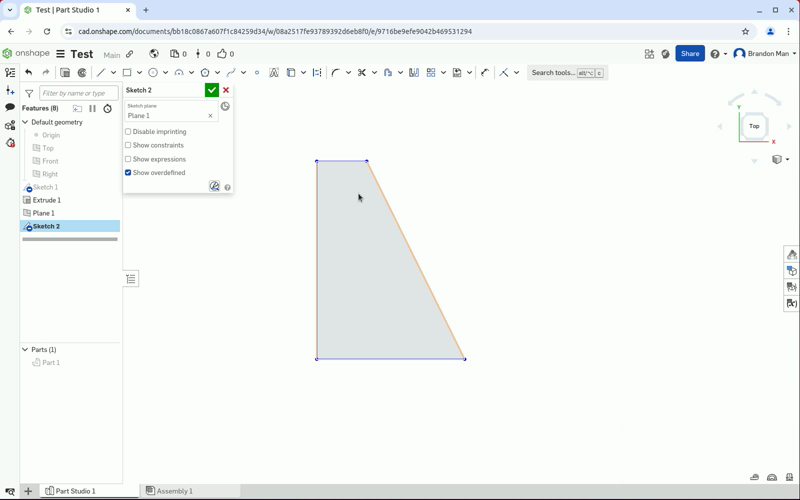
scroll(6)
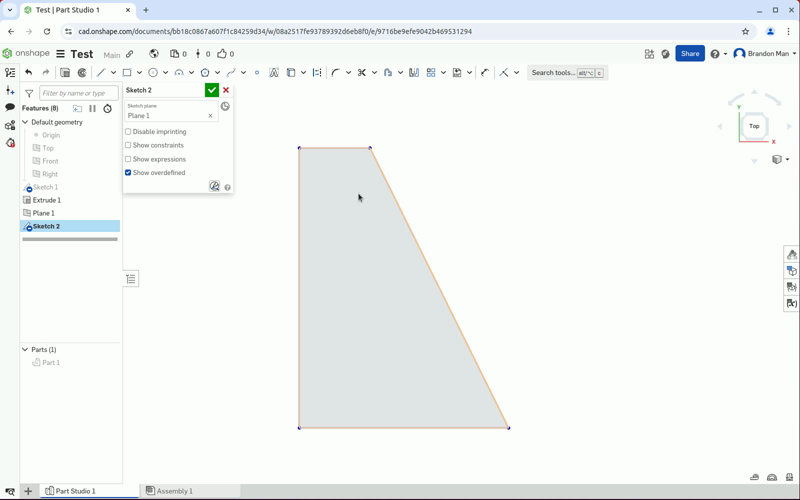
scroll(6)
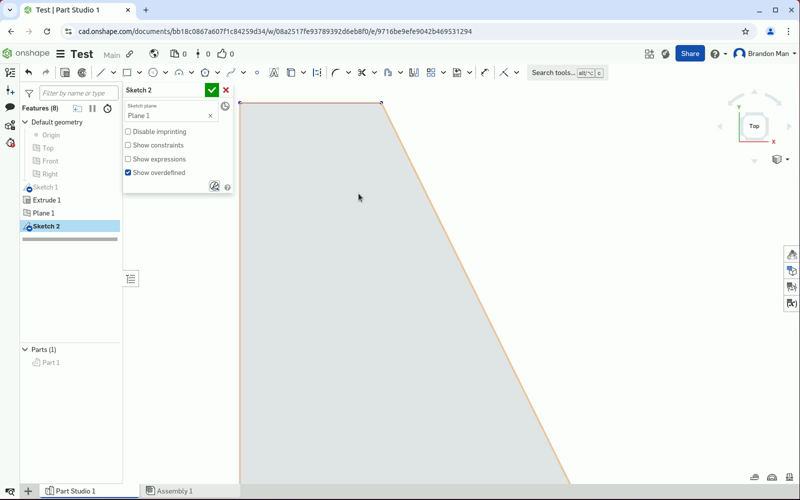
click(358, 193)
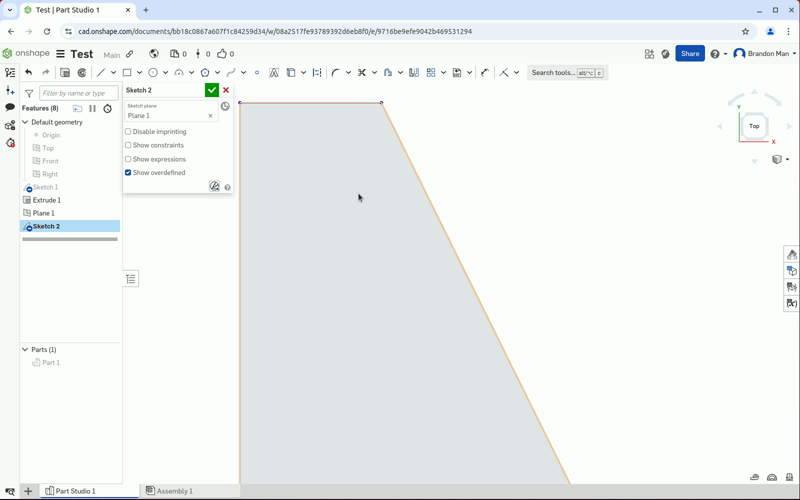
scroll(-6)
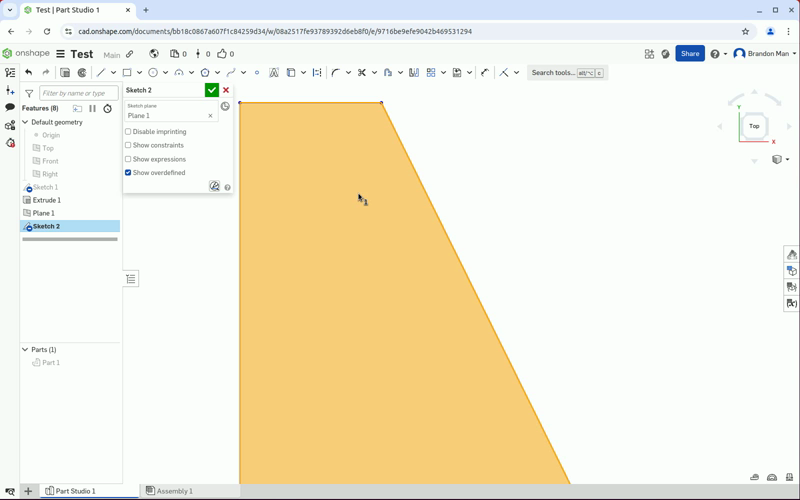
scroll(-6)
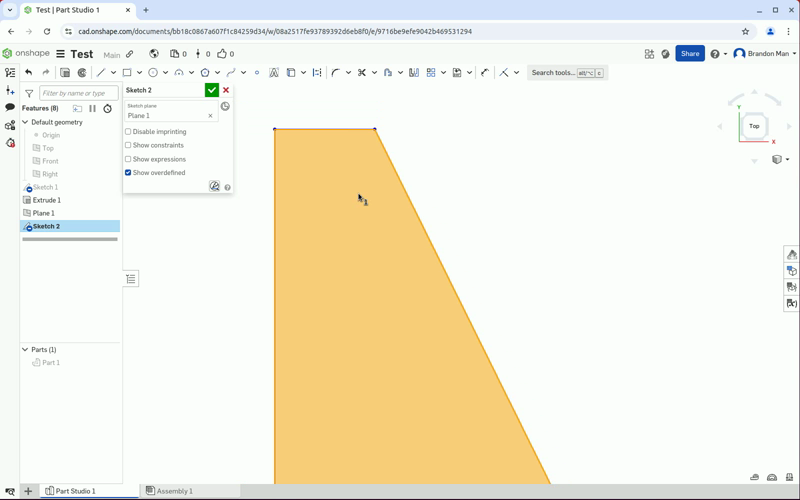
scroll(-6)
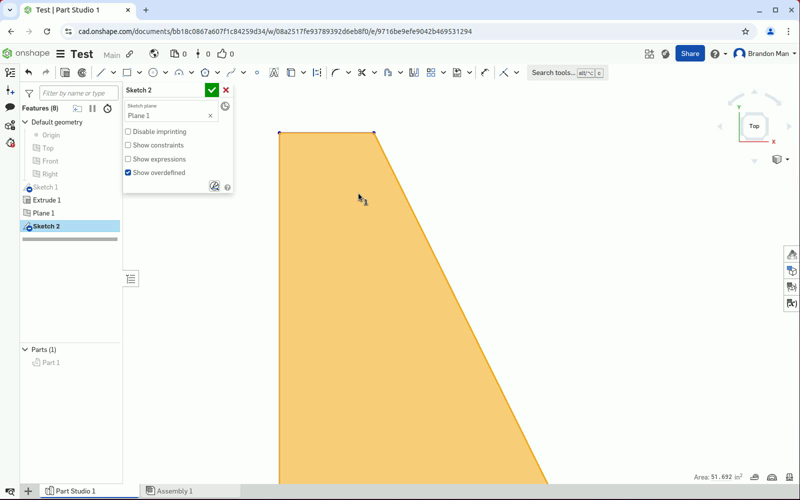
scroll(-6)
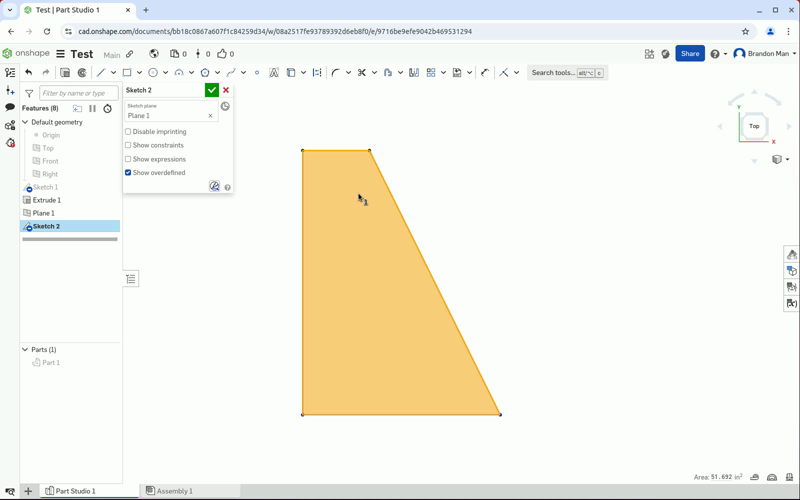
scroll(-6)
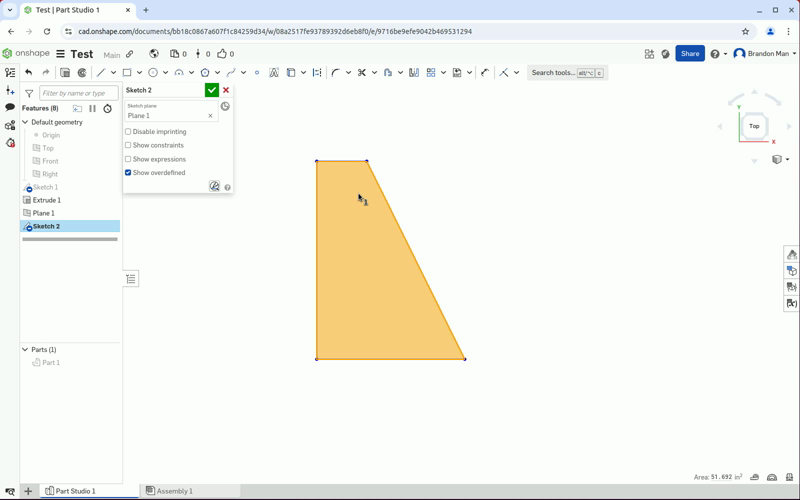
scroll(-6)
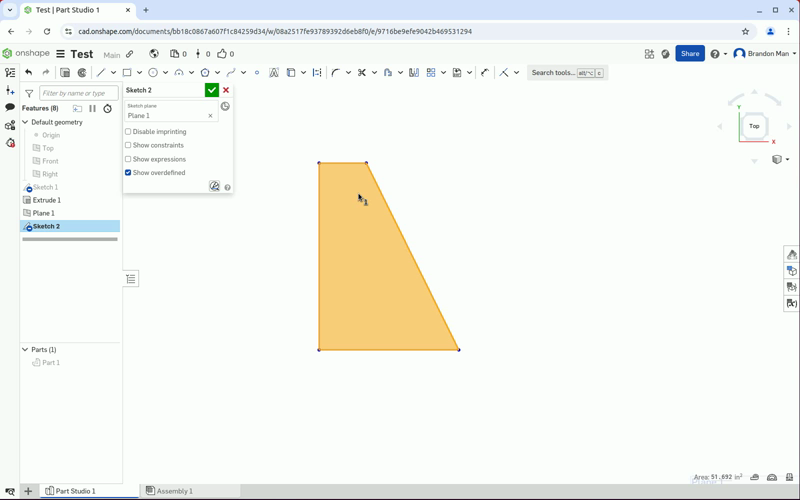
scroll(-6)
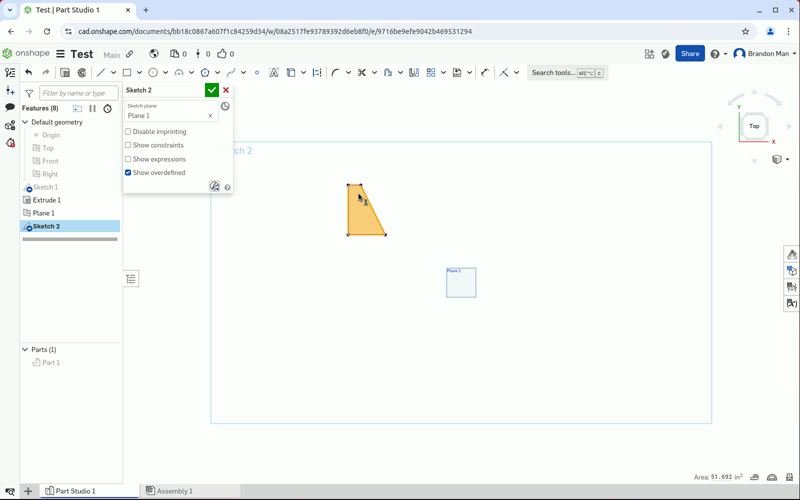
mouse_move(73, 352)
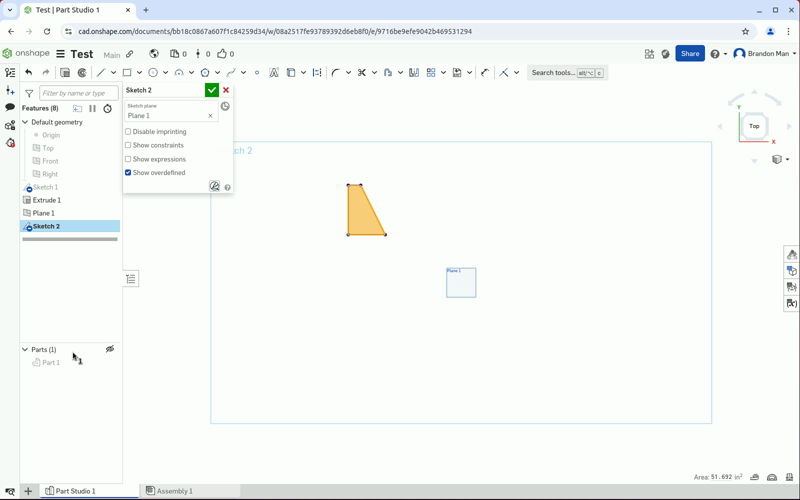
key(shift+y)
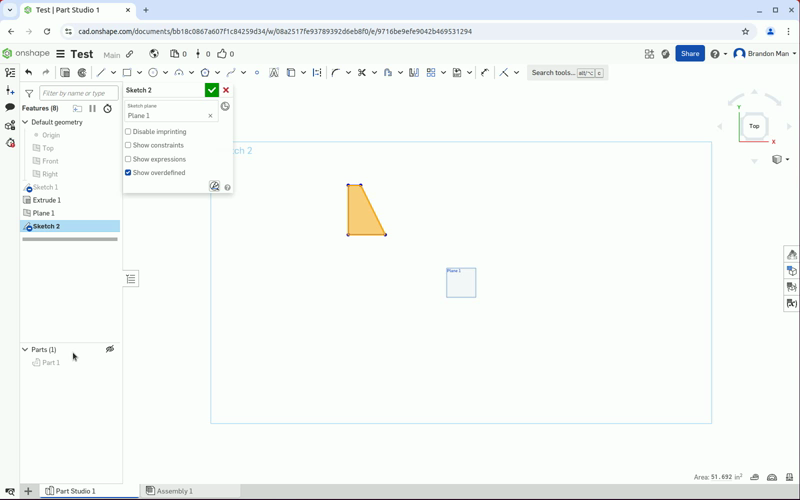
key(shift+e)
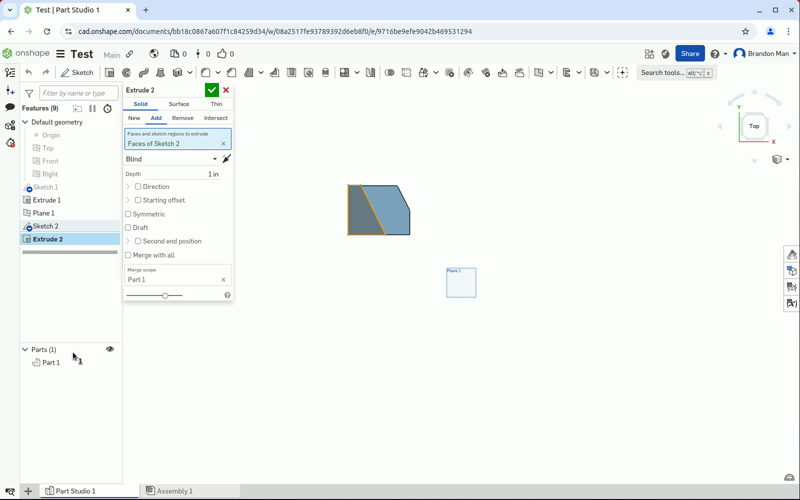
mouse_move(143, 106)
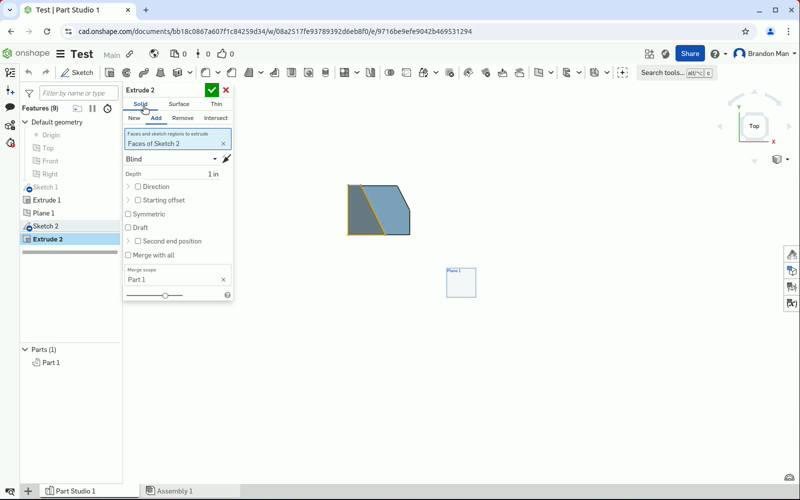
click(143, 106)
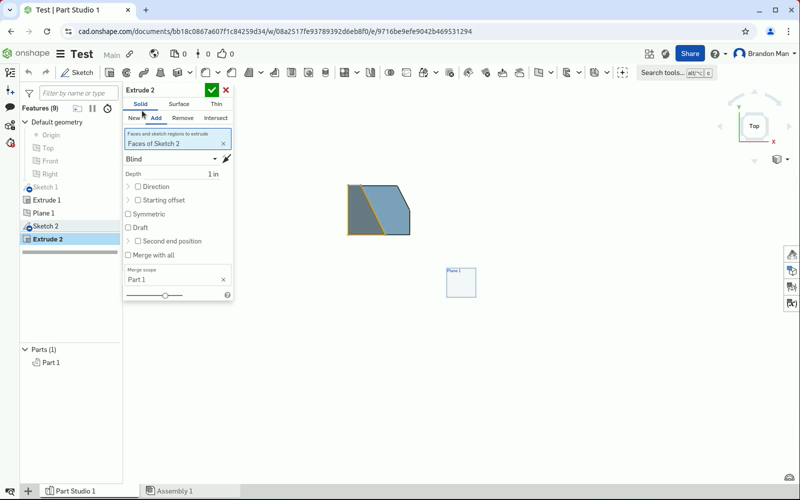
mouse_move(137, 120)
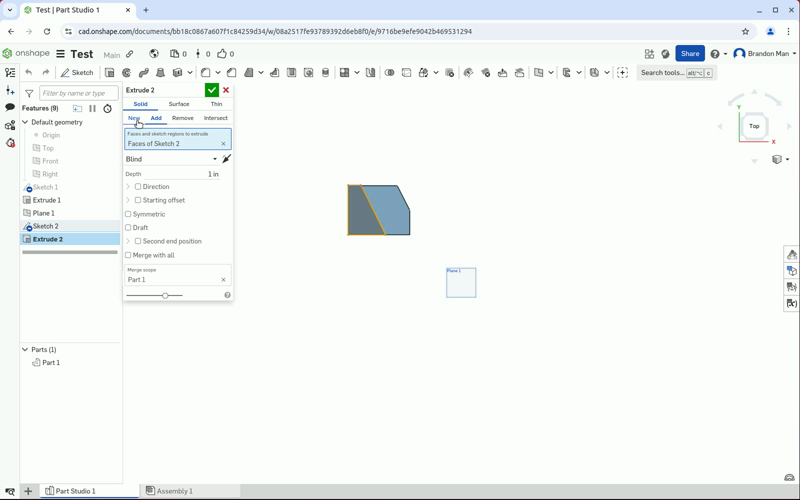
click(137, 120)
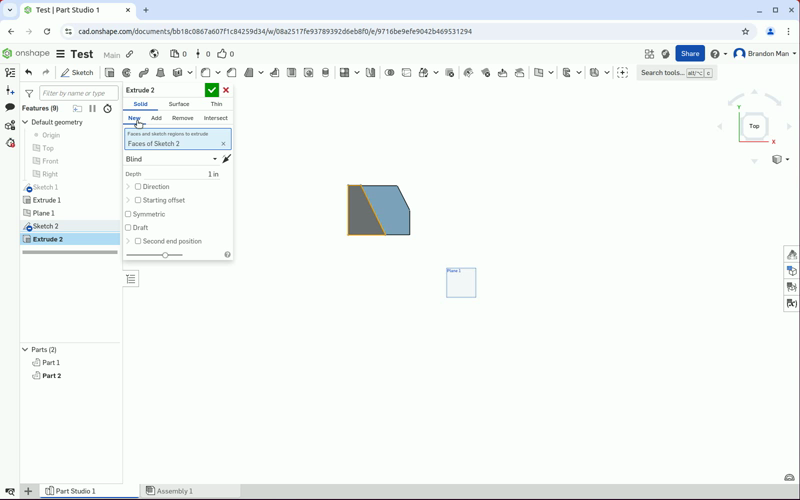
key(tab, 4)
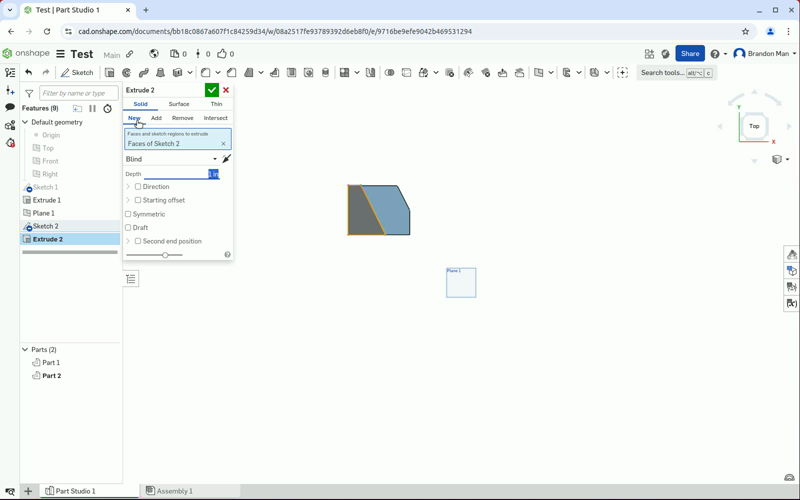
text(2.407)
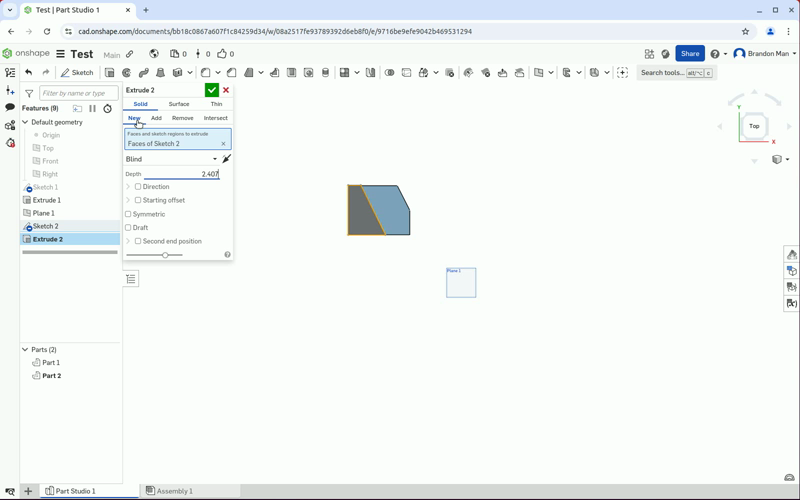
key(enter)
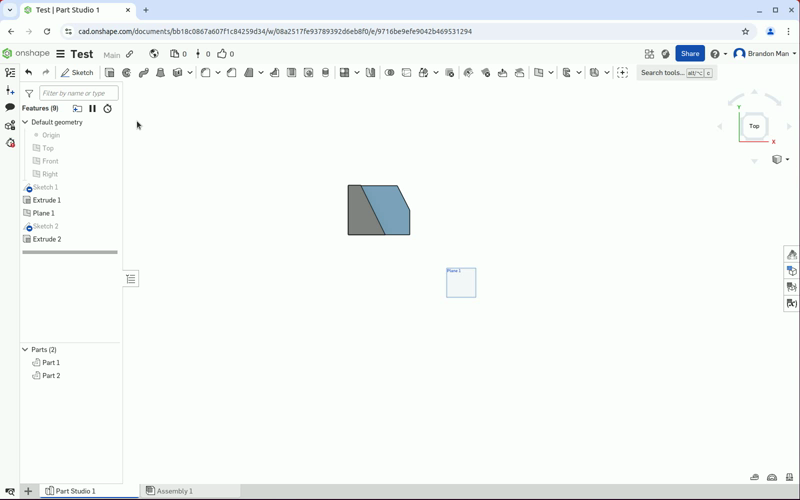
key(shift+h)
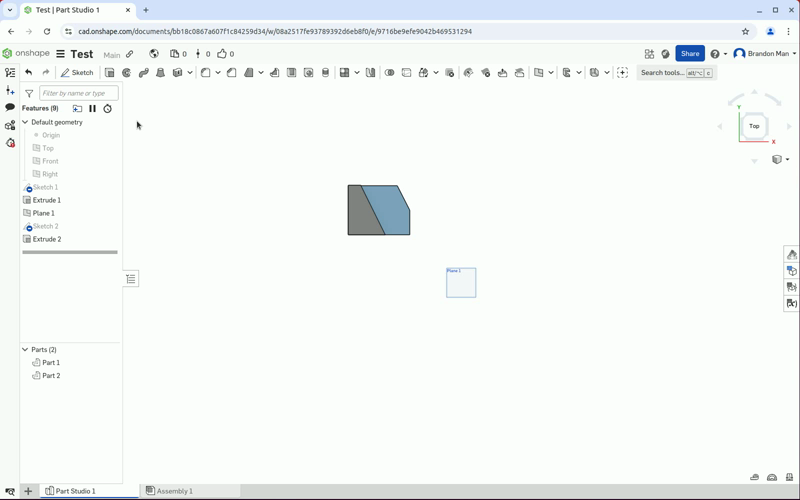
key(shift+h)
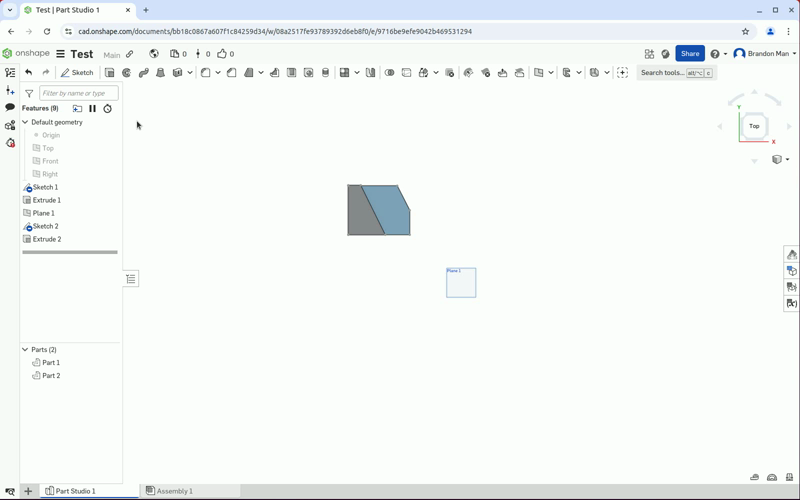
key(shift+7)
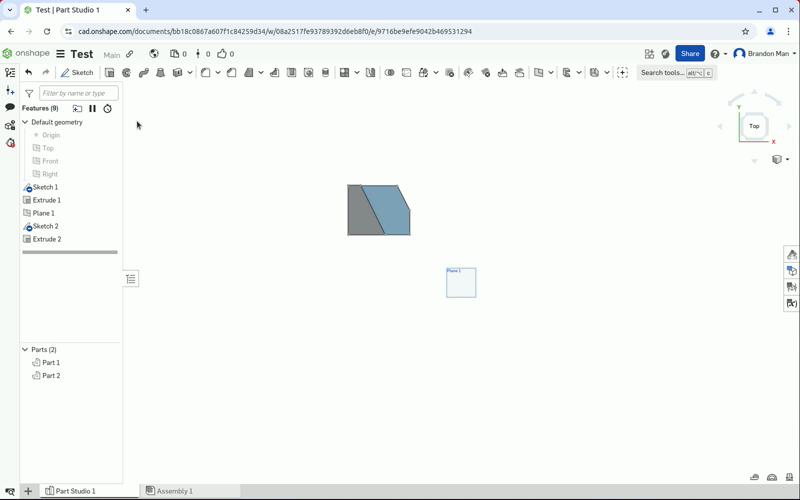
key(up, 3)
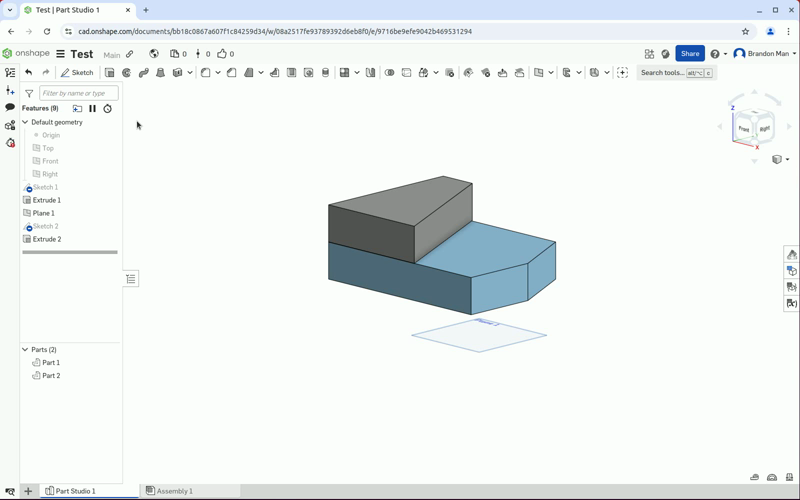
key(left, 3)
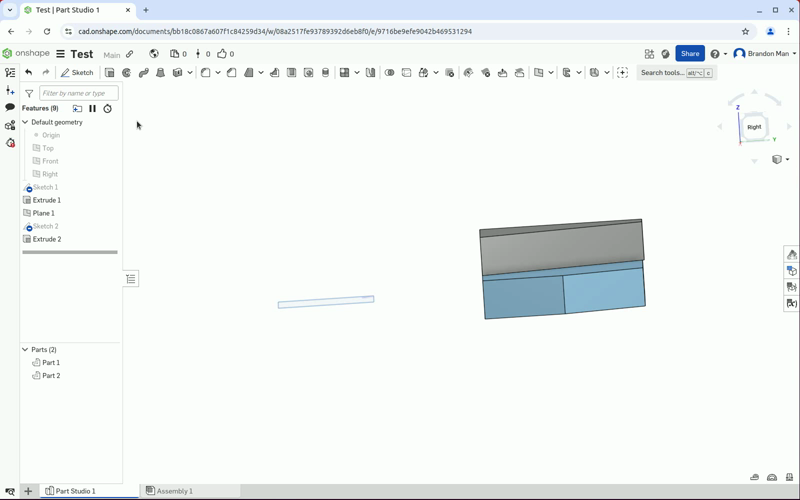
key(right, 3)
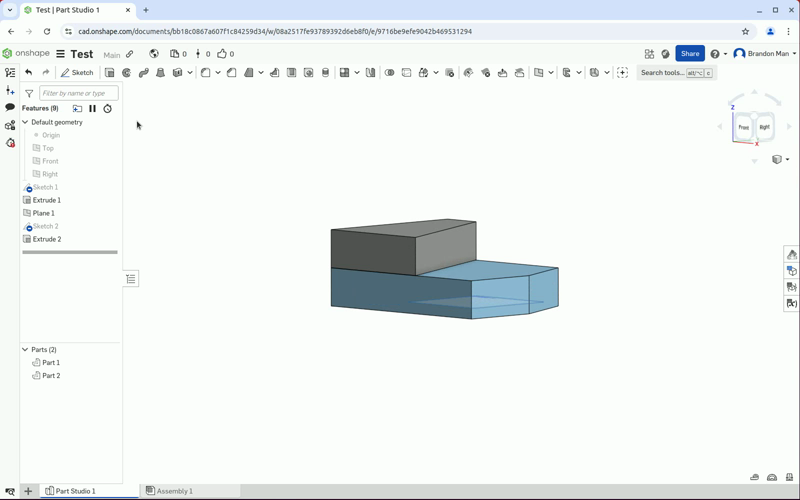
key(down, 3)
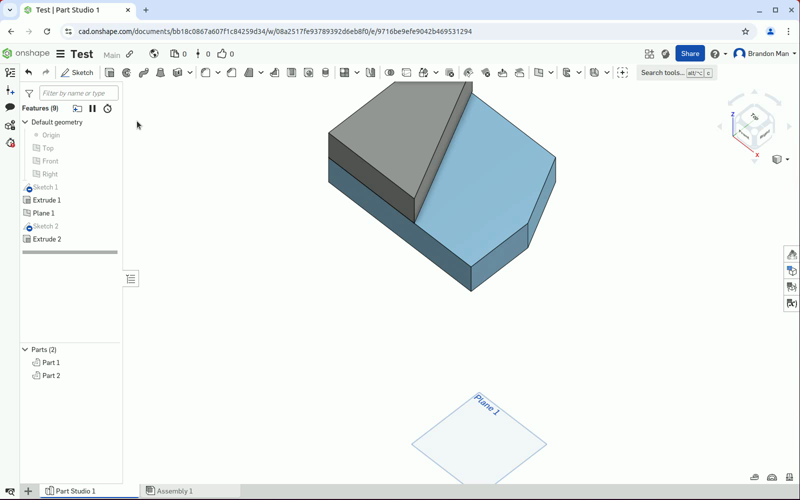
mouse_move(73, 189)
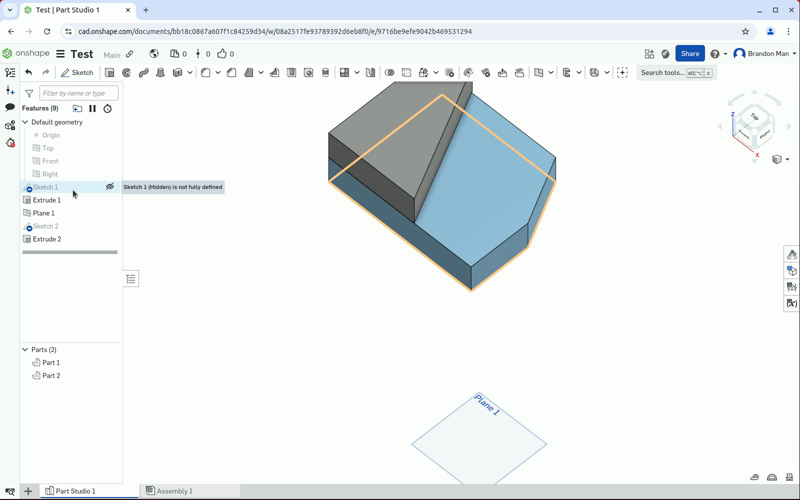
click(73, 189)